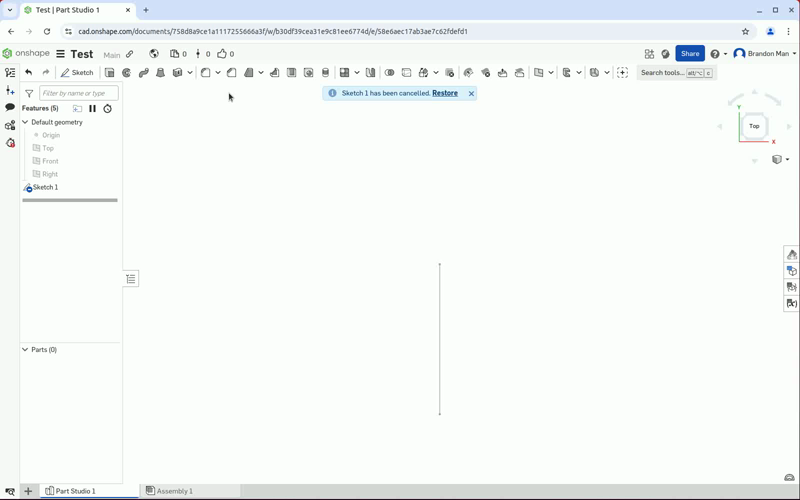
key(shift+h)
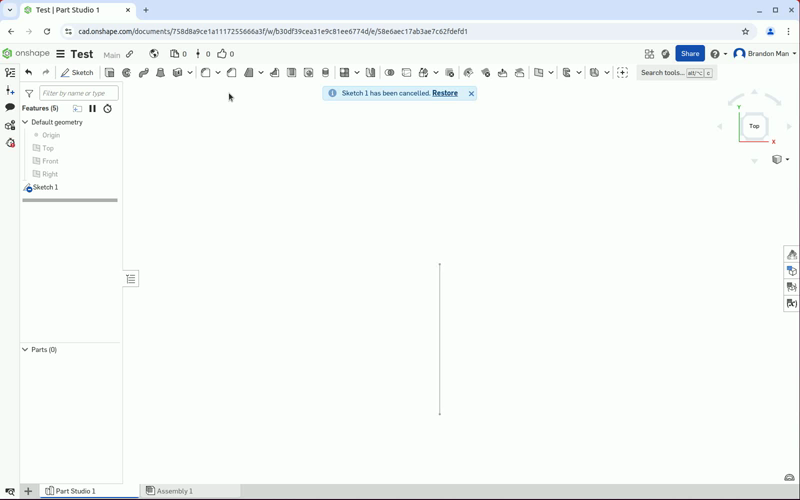
key(shift+s)
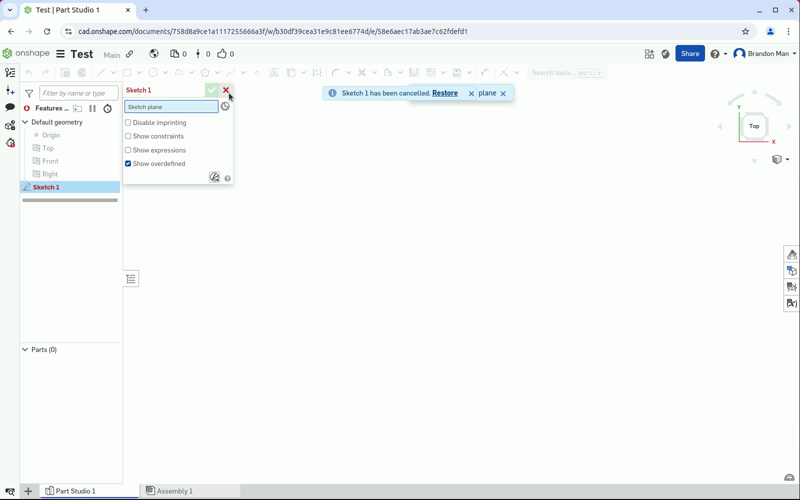
mouse_move(73, 150)
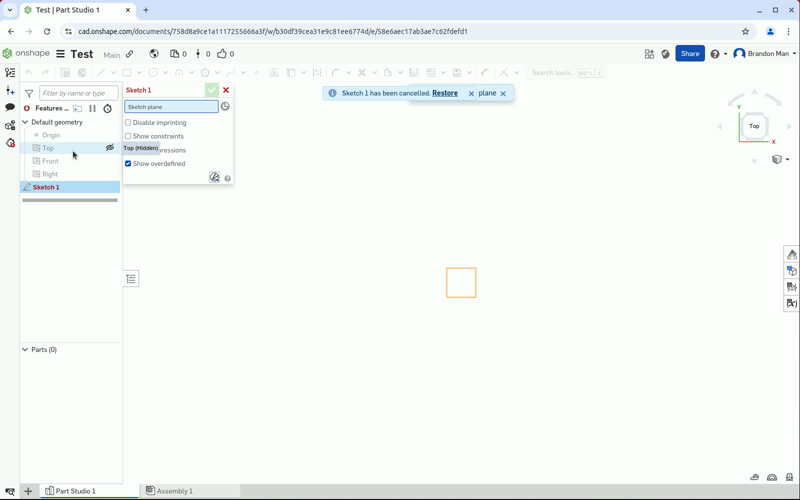
click(73, 150)
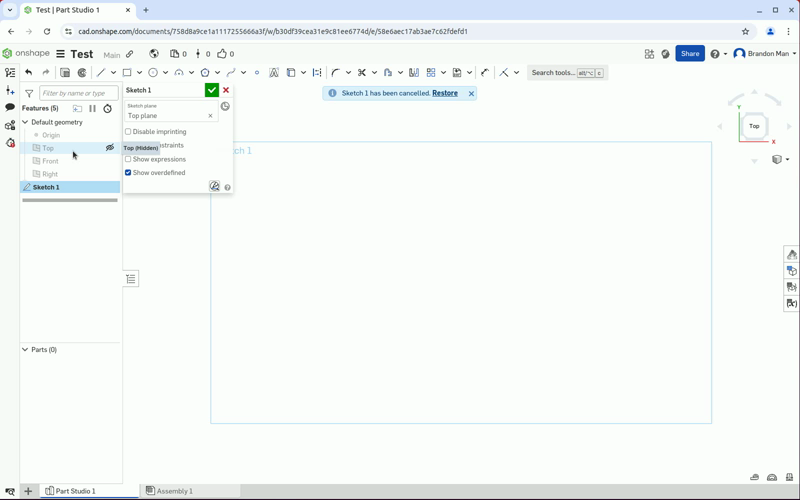
mouse_move(73, 352)
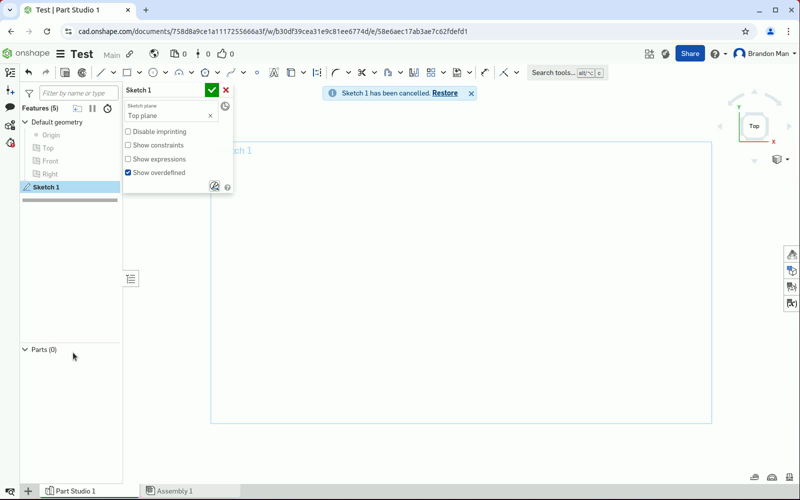
key(y)
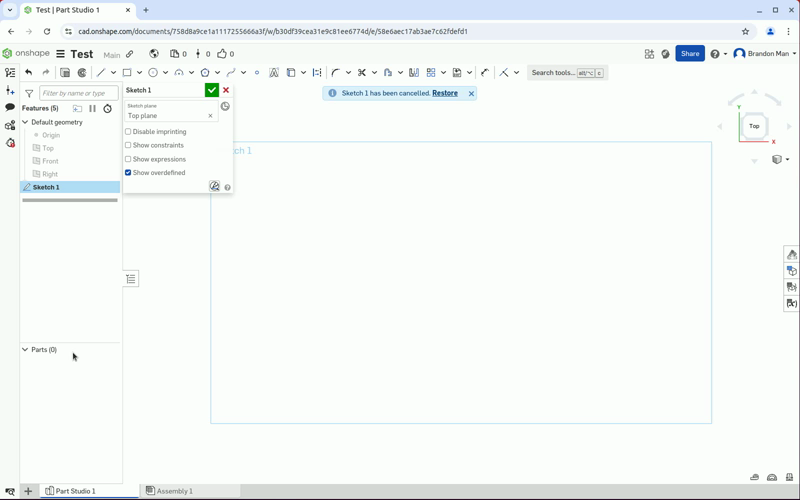
key(c)
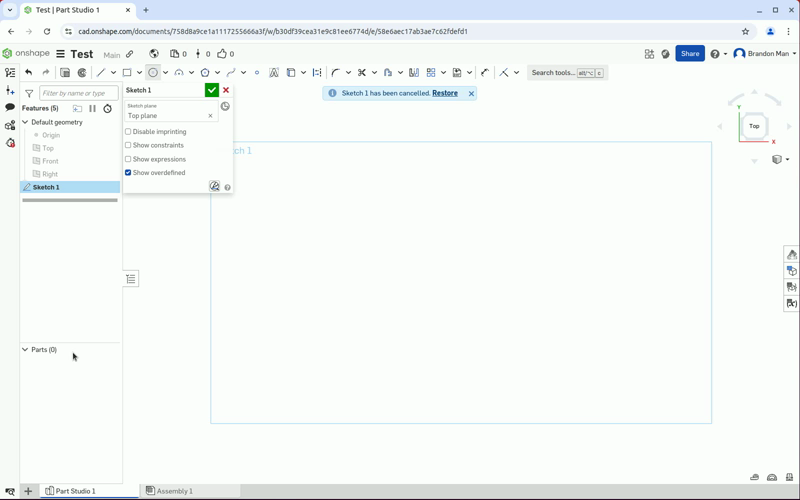
key_down(shift)
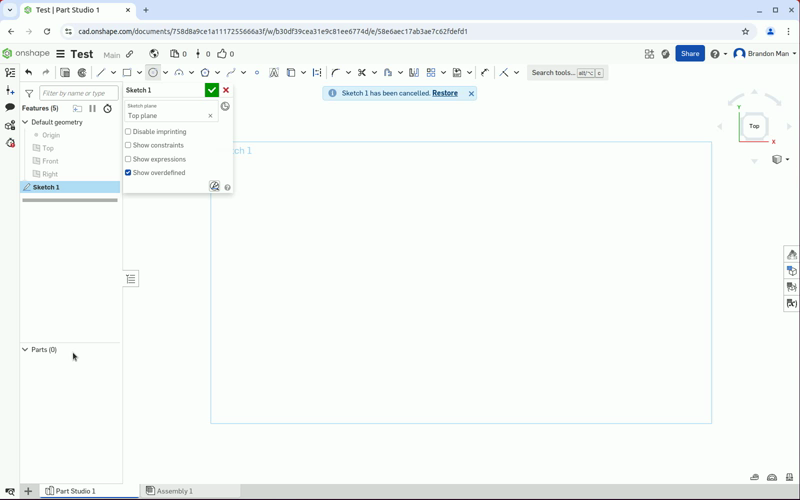
mouse_move(461, 282)
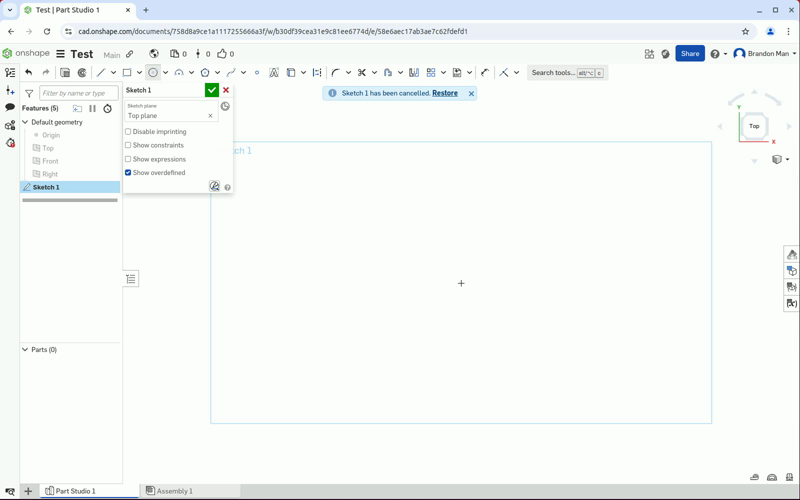
click(461, 282)
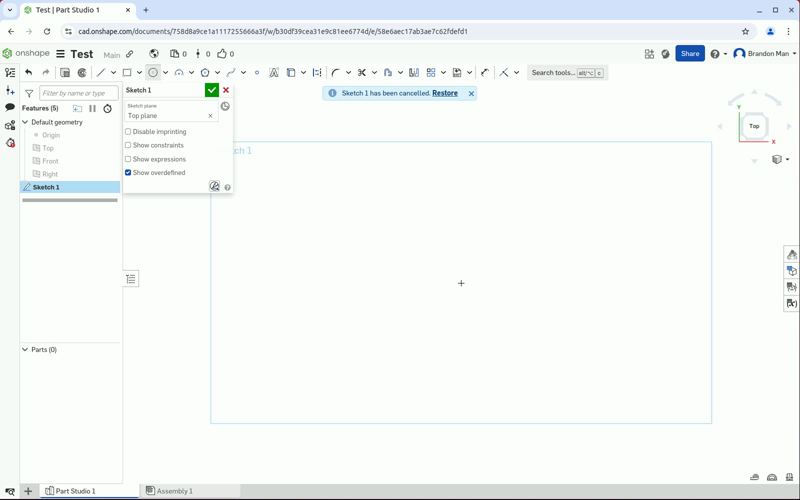
key_up(shift)
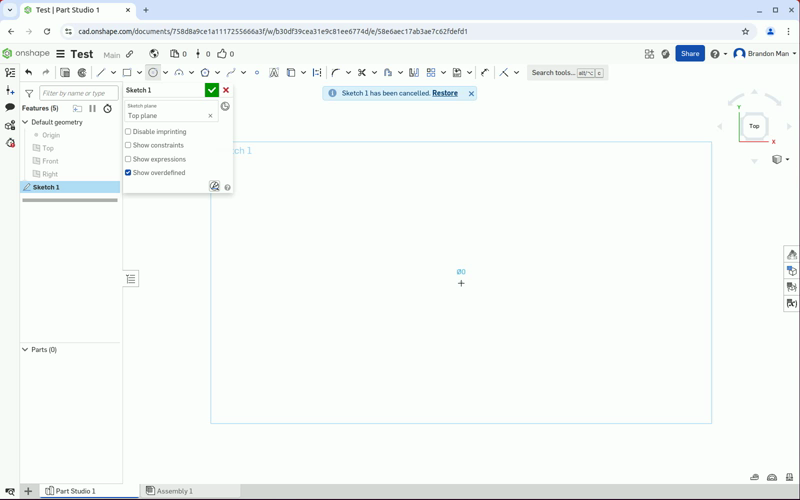
mouse_move(574, 282)
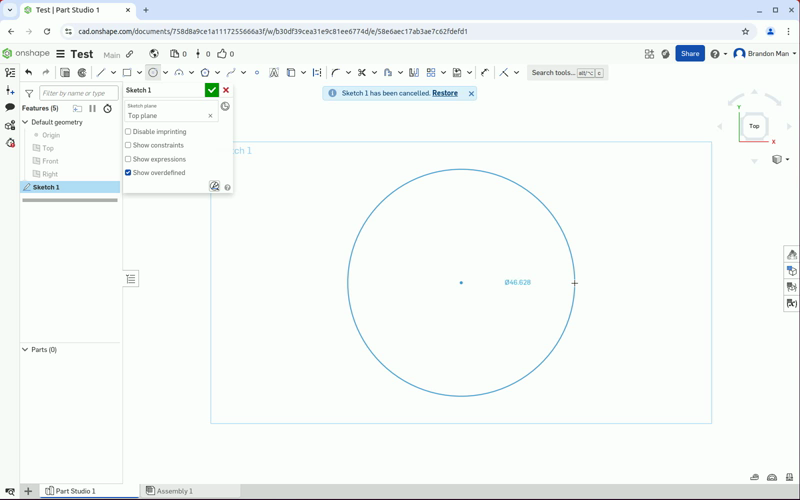
click(574, 282)
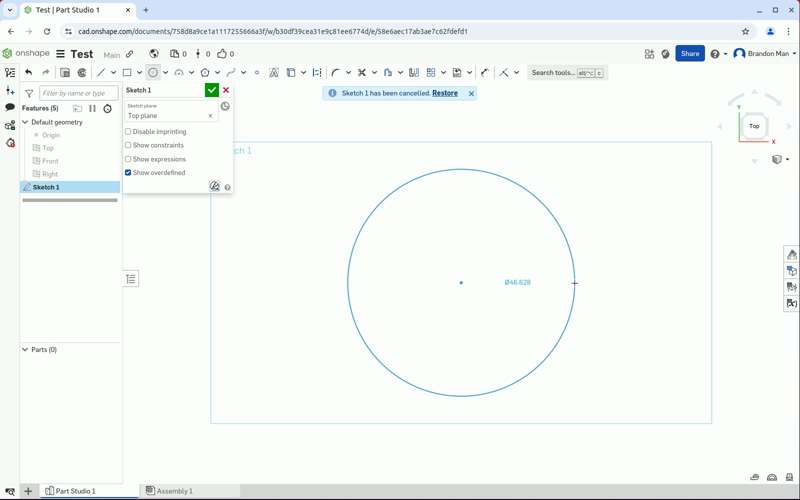
key(esc)
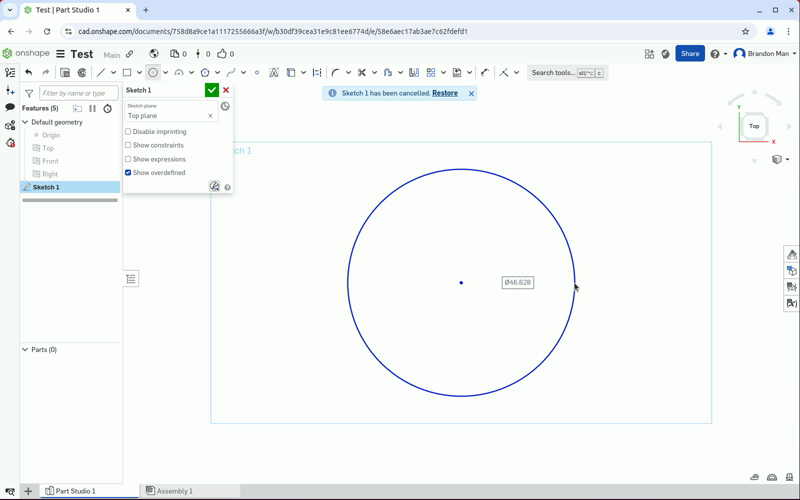
key(c)
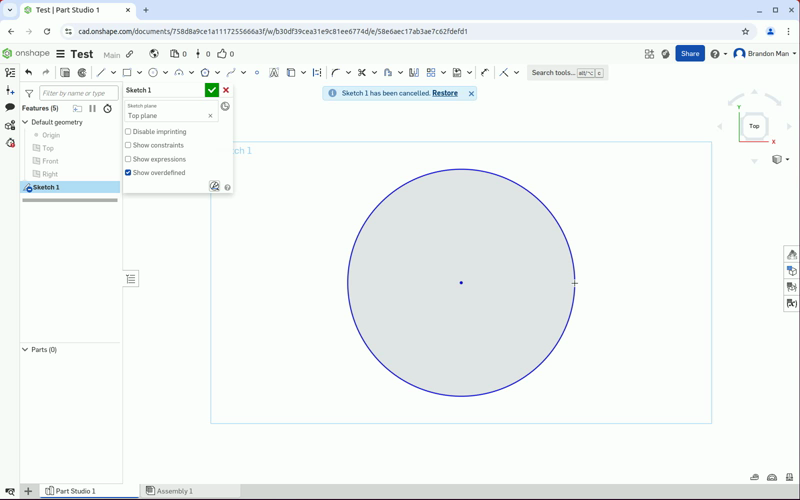
key_down(shift)
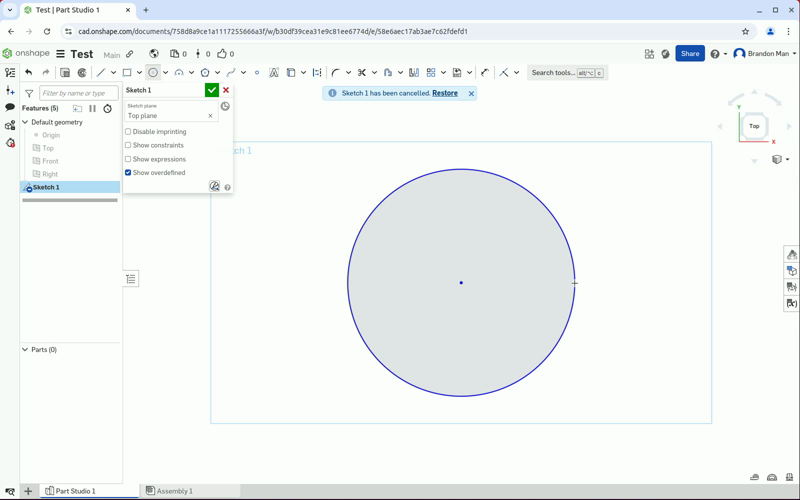
mouse_move(461, 282)
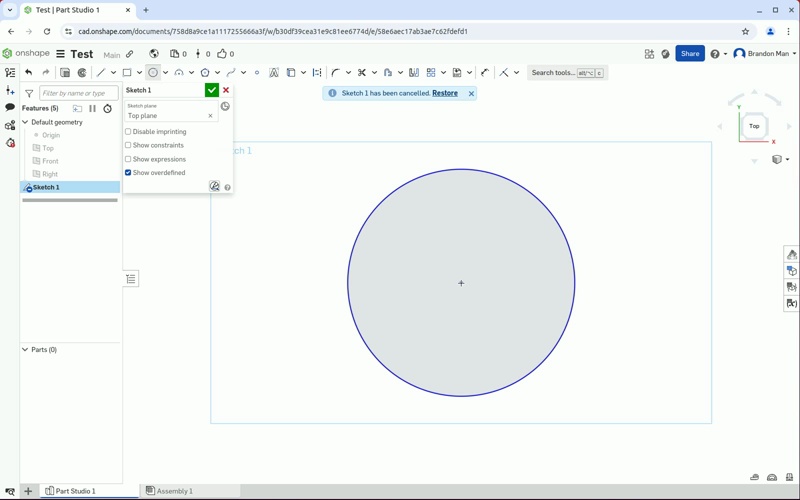
click(461, 282)
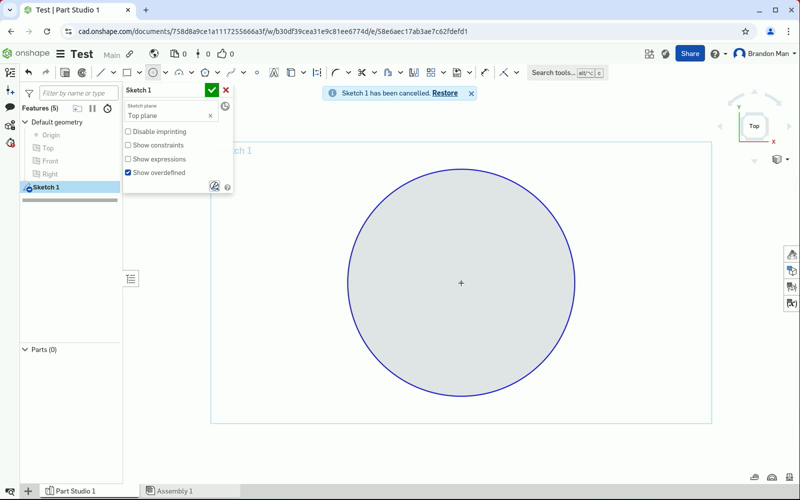
key_up(shift)
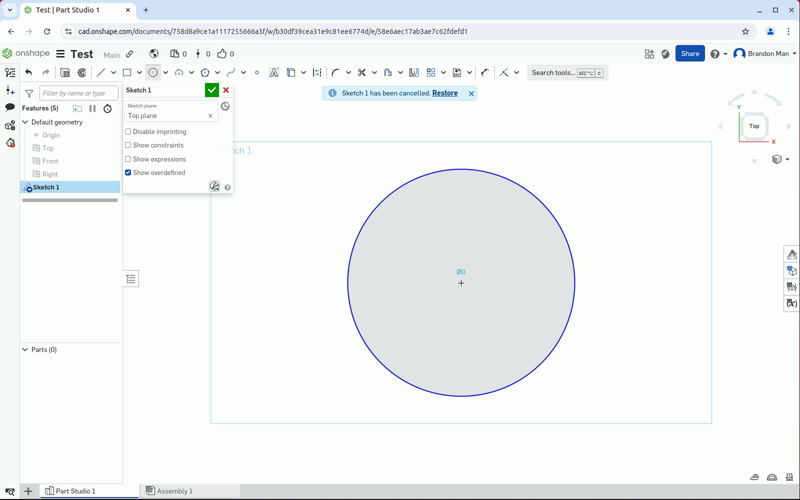
mouse_move(534, 282)
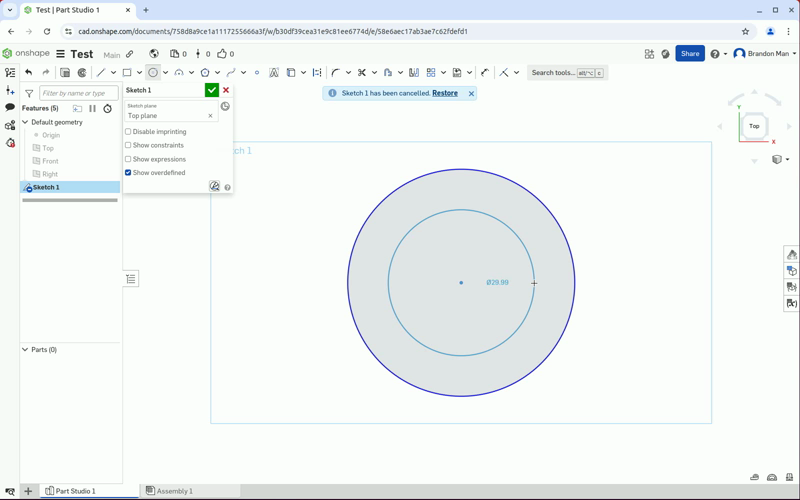
click(534, 282)
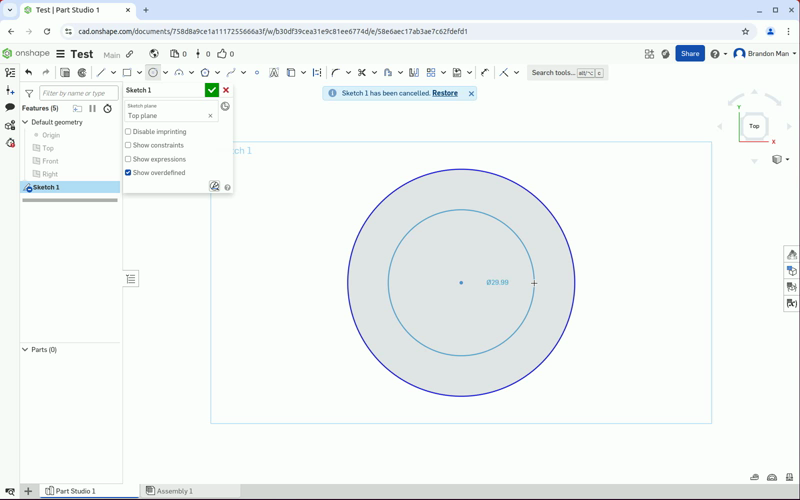
key(esc)
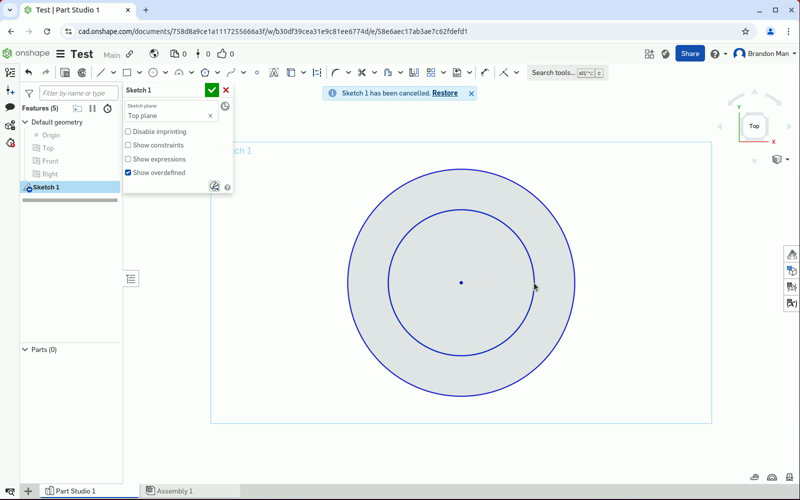
mouse_move(544, 239)
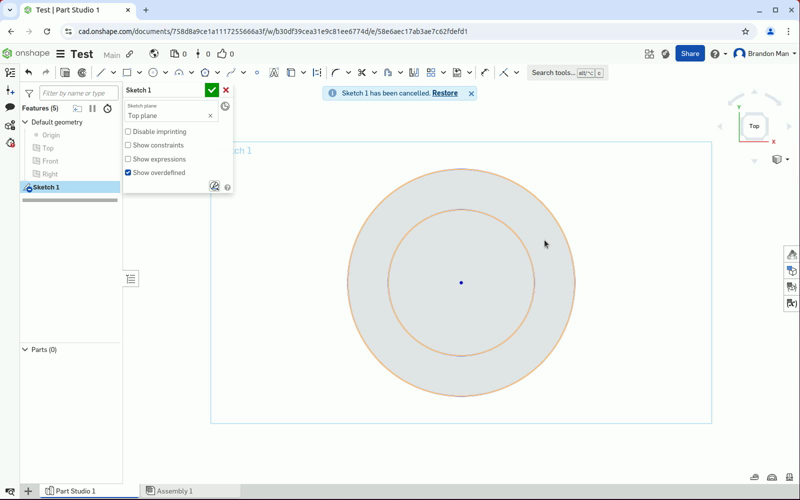
click(544, 239)
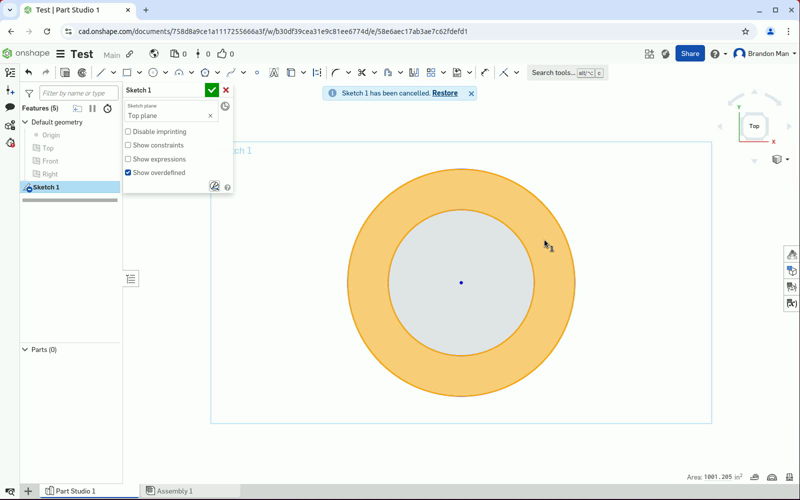
mouse_move(73, 352)
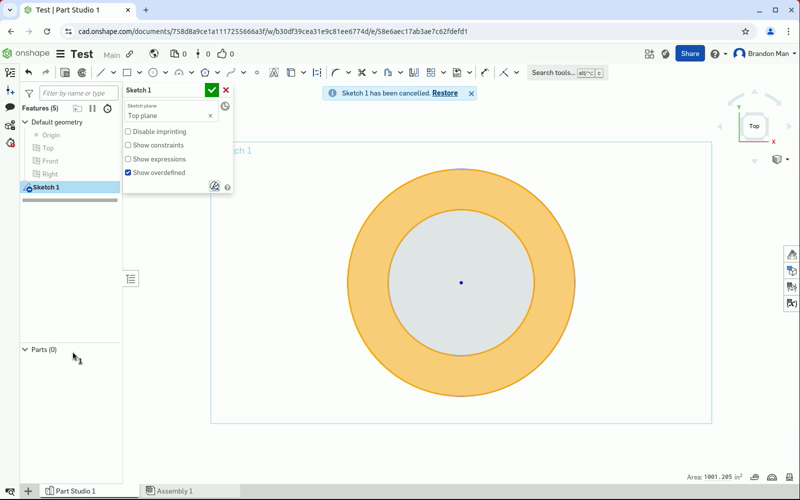
key(shift+y)
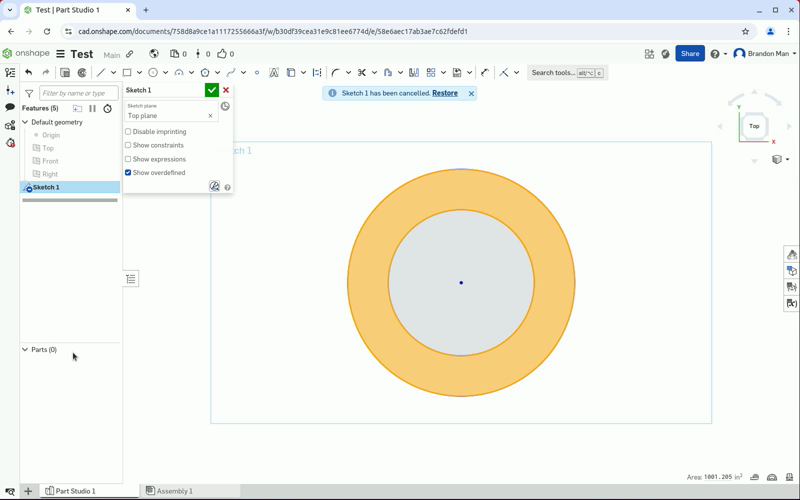
key(shift+e)
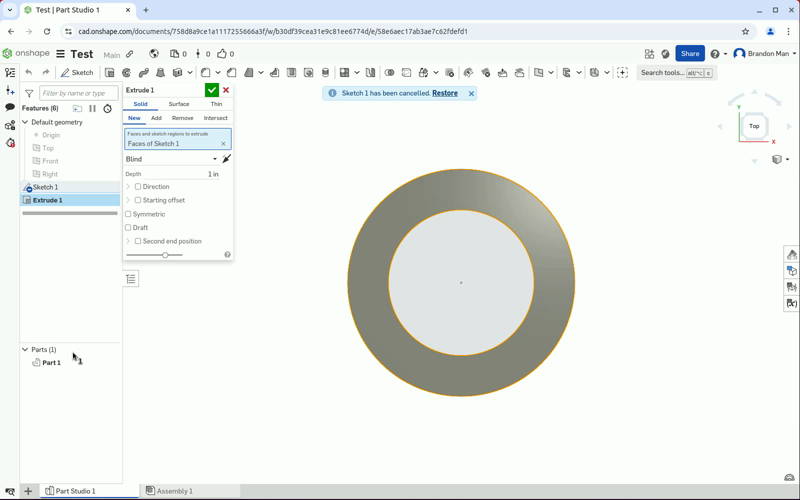
mouse_move(143, 106)
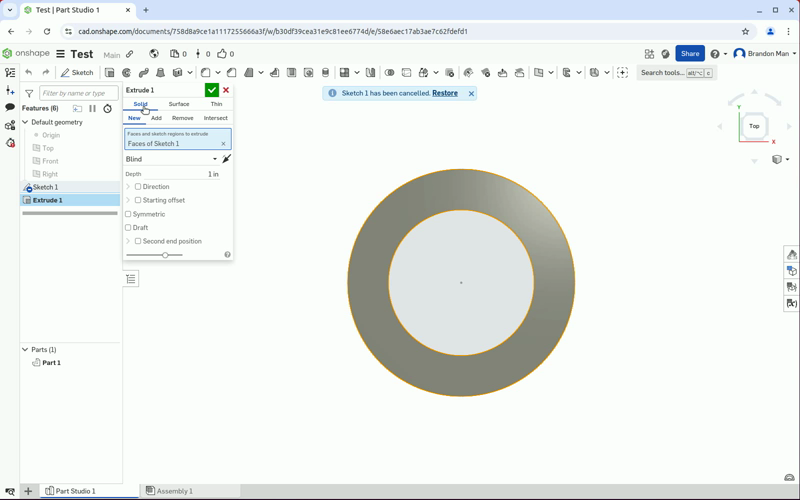
click(143, 106)
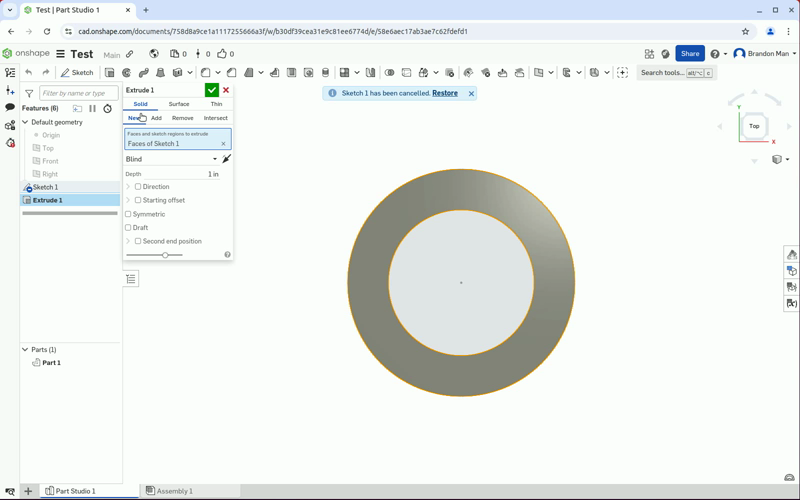
mouse_move(137, 120)
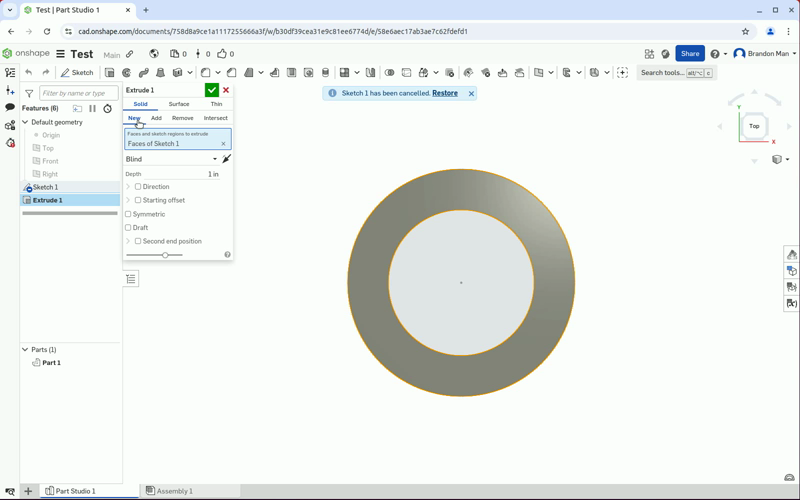
click(137, 120)
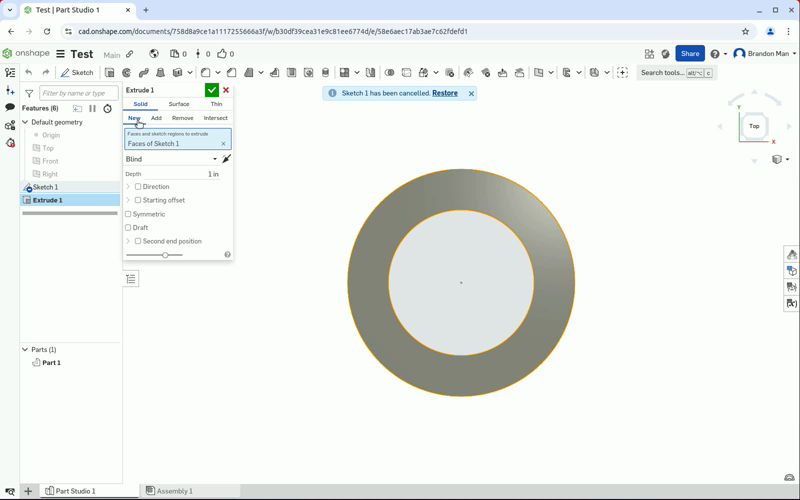
key(tab, 4)
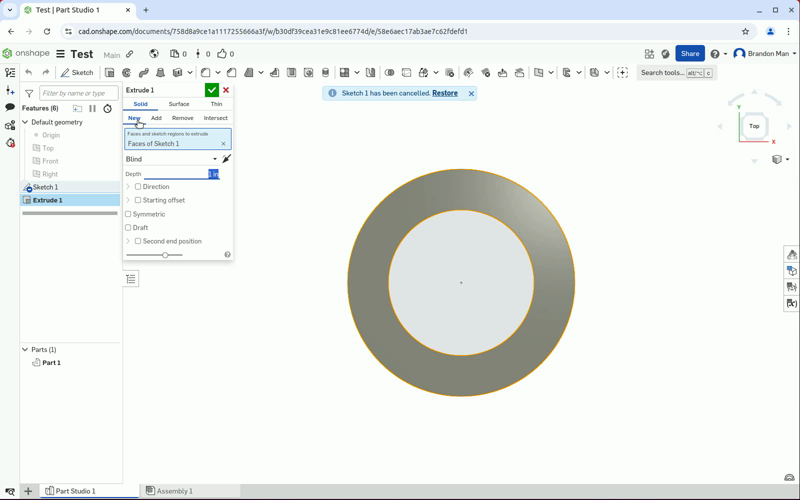
text(21.664)
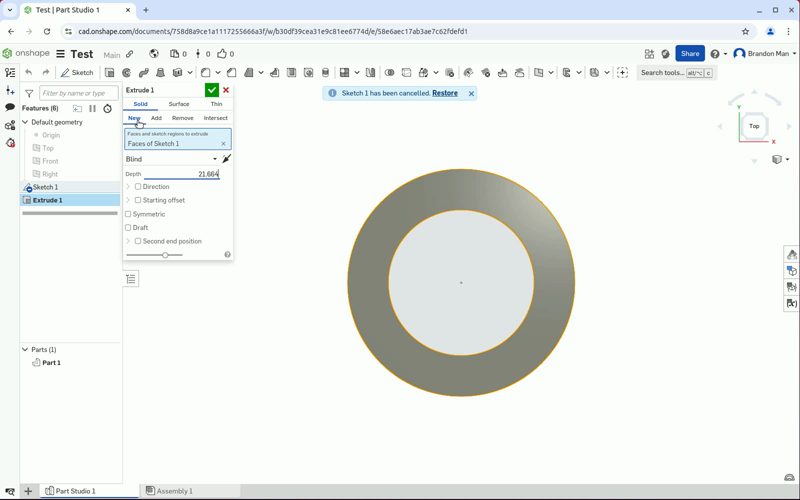
key(enter)
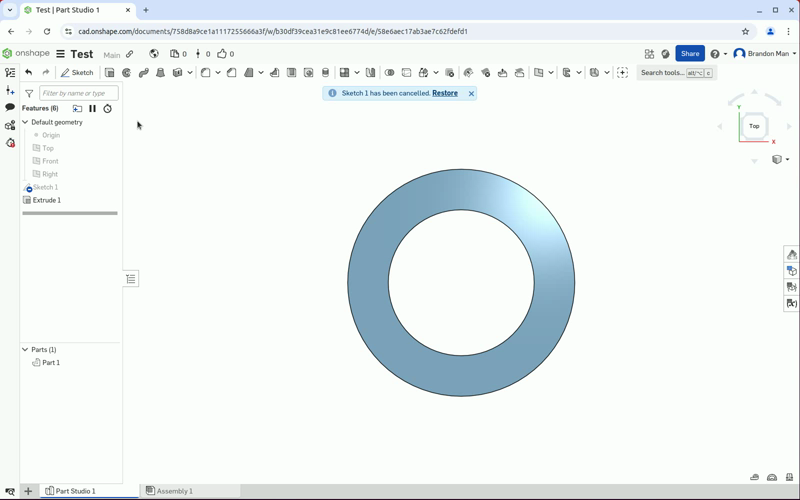
key(shift+h)
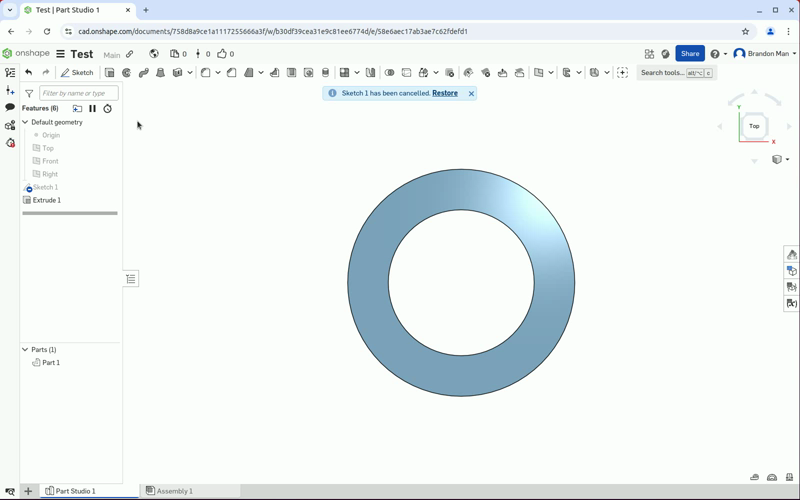
key(shift+h)
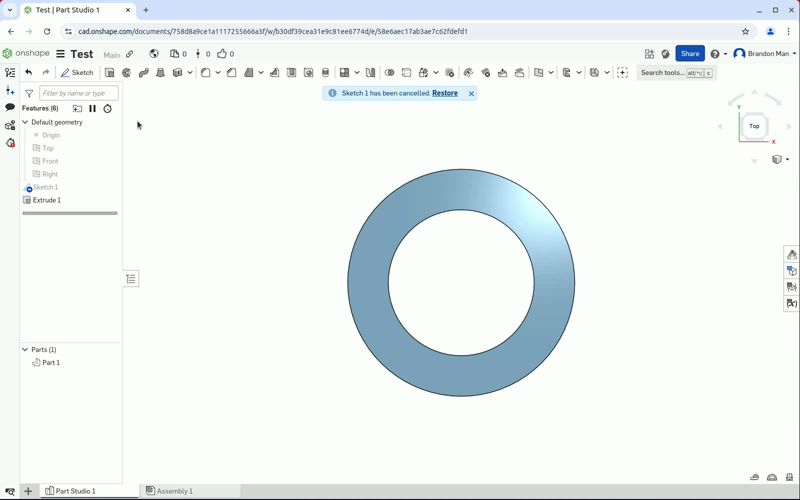
mouse_move(73, 189)
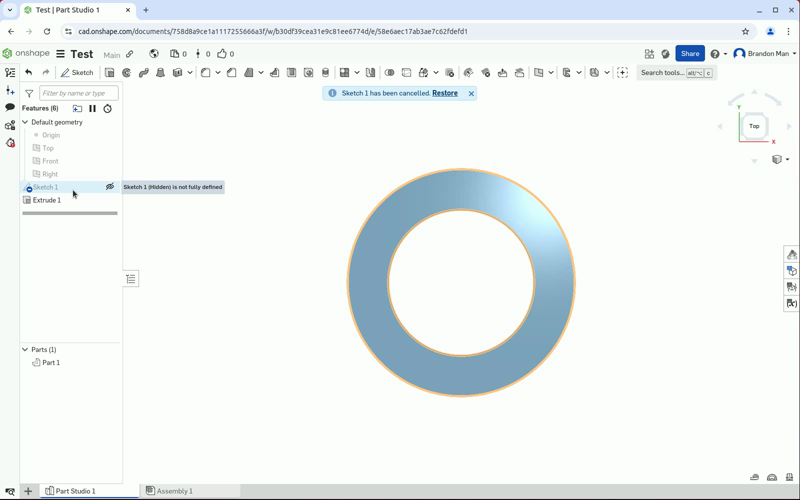
click(73, 189)
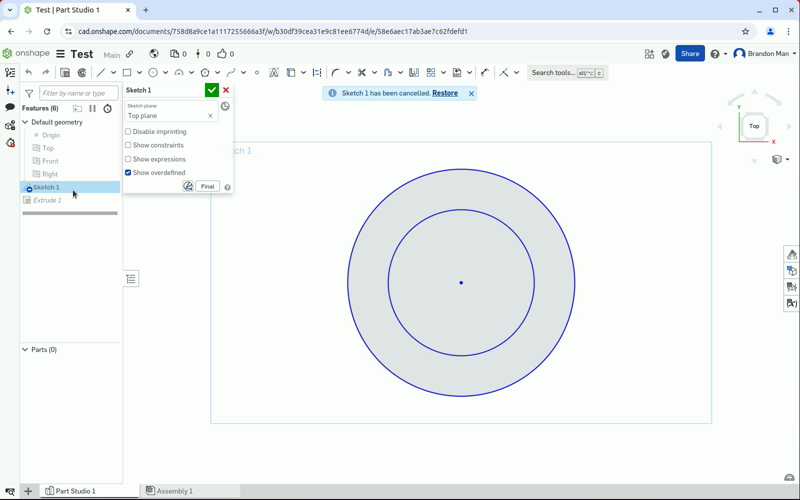
mouse_move(229, 92)
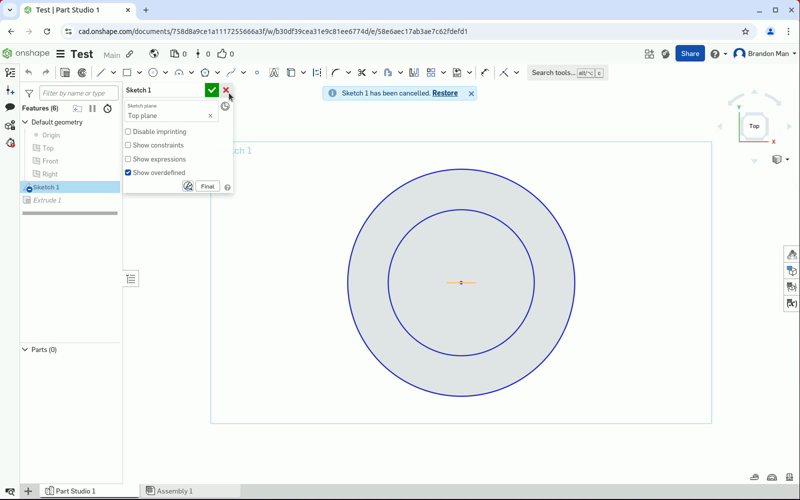
click(229, 92)
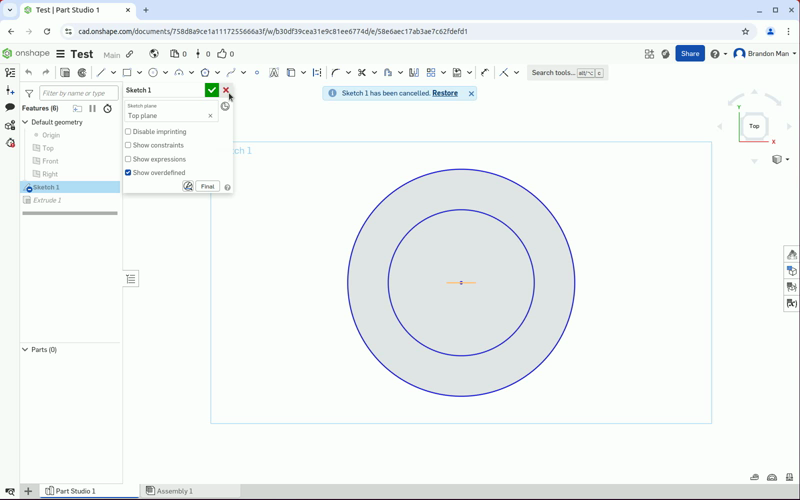
key(shift+s)
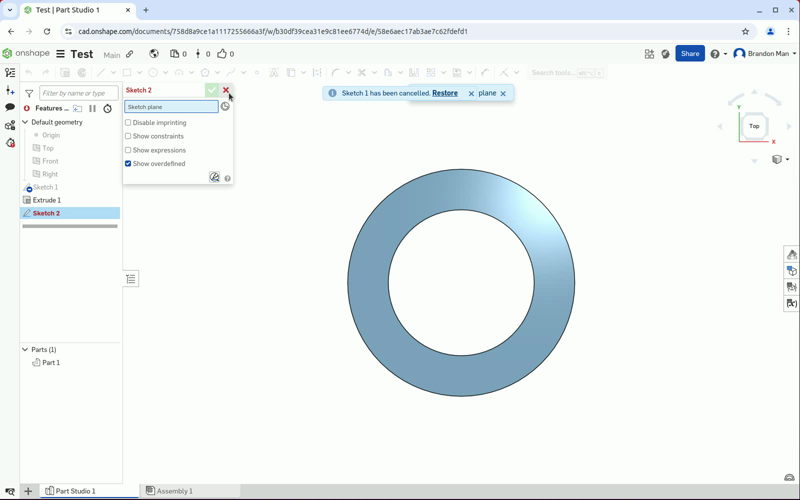
mouse_move(73, 150)
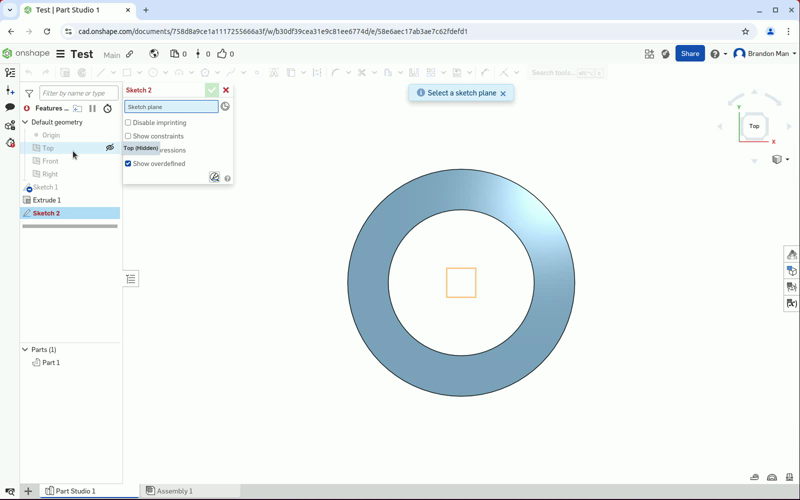
click(73, 150)
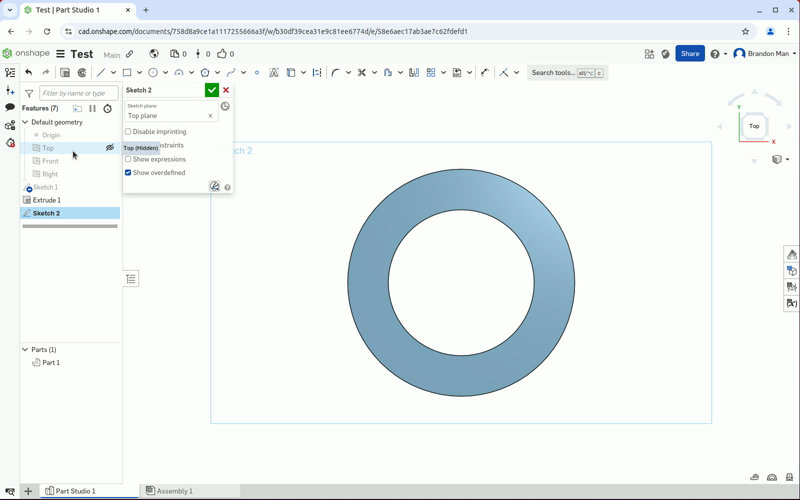
mouse_move(73, 352)
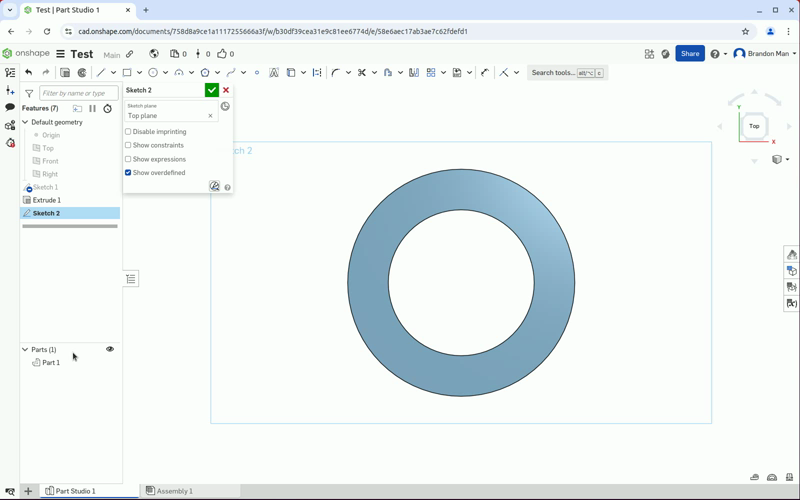
key(y)
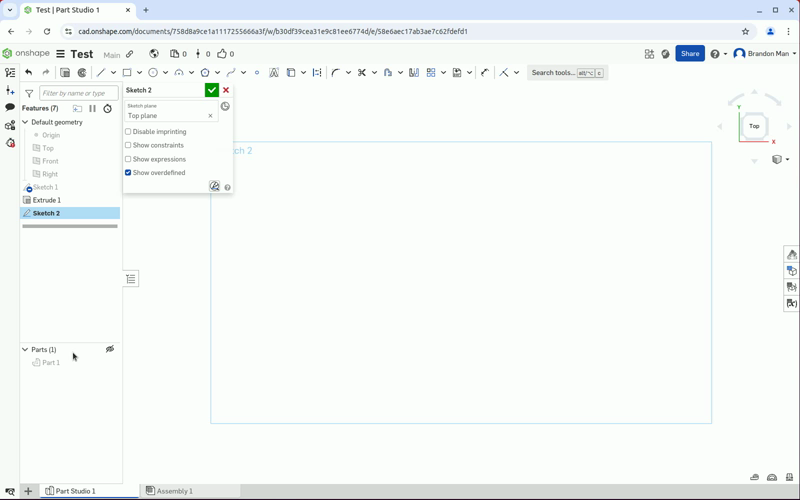
key(c)
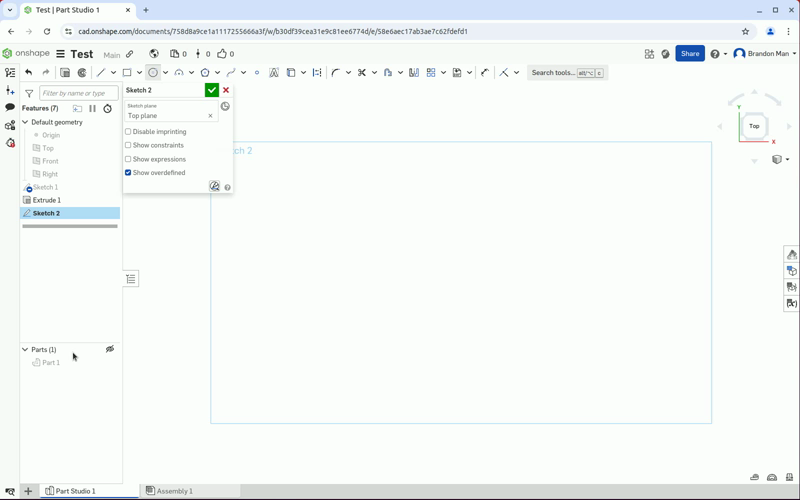
key_down(shift)
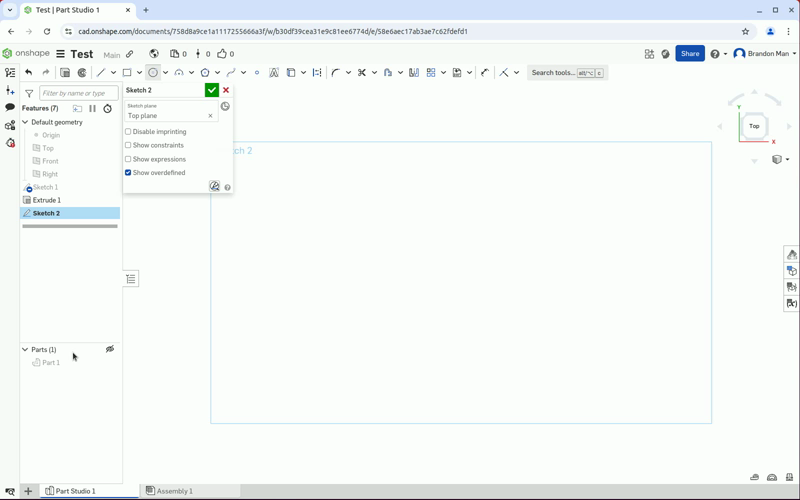
mouse_move(461, 282)
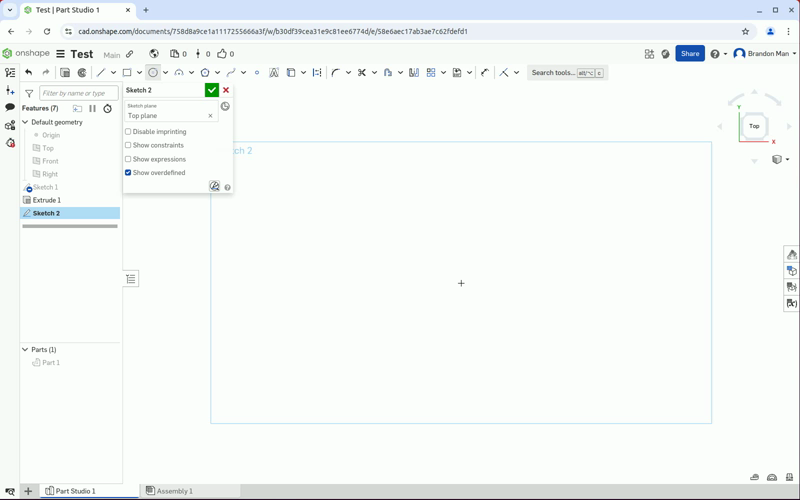
click(461, 282)
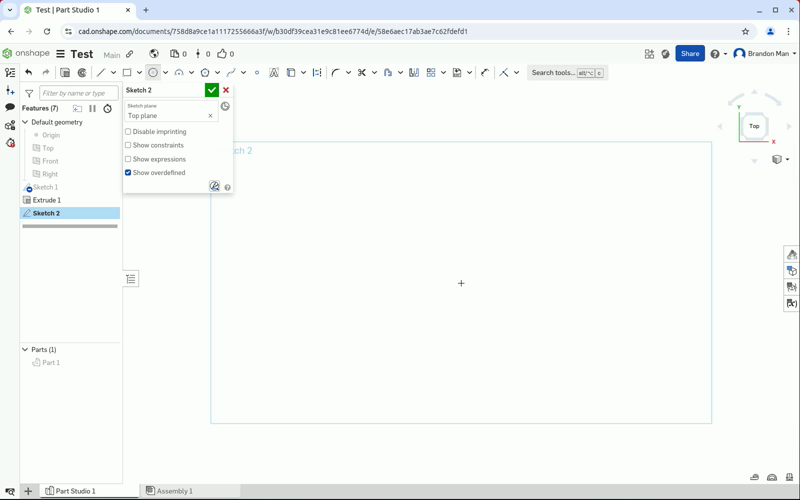
key_up(shift)
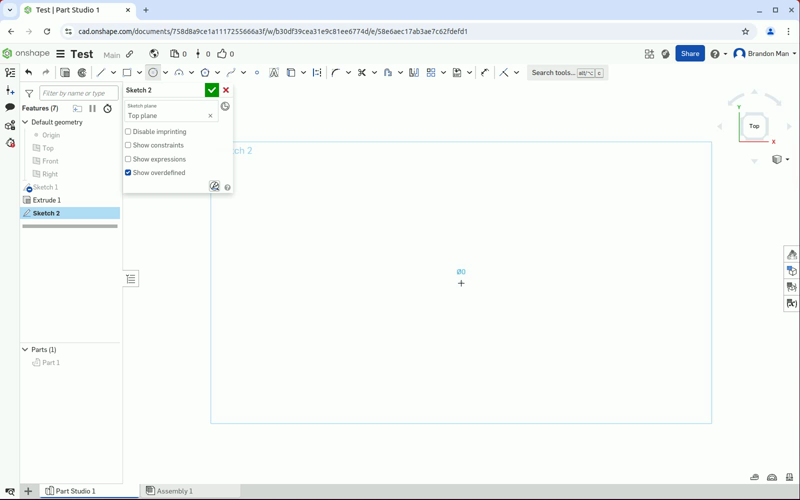
mouse_move(533, 282)
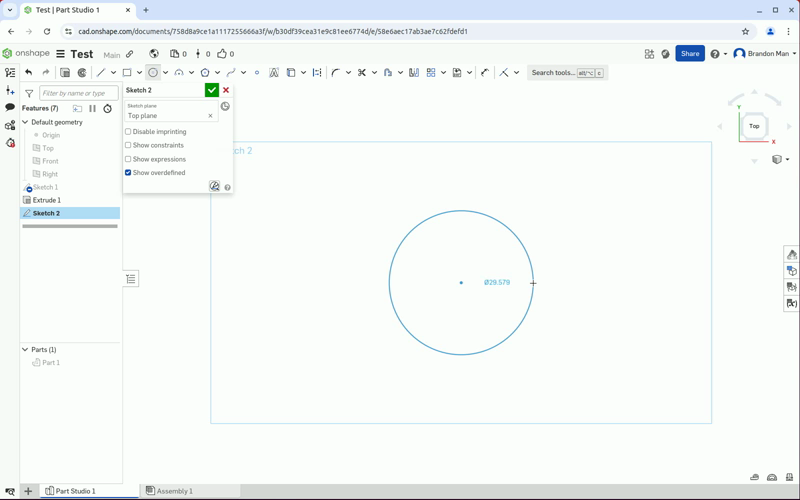
click(533, 282)
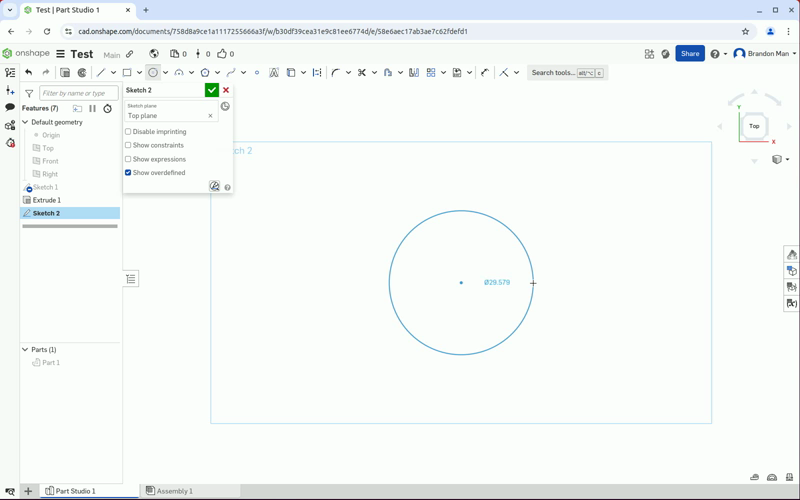
key(esc)
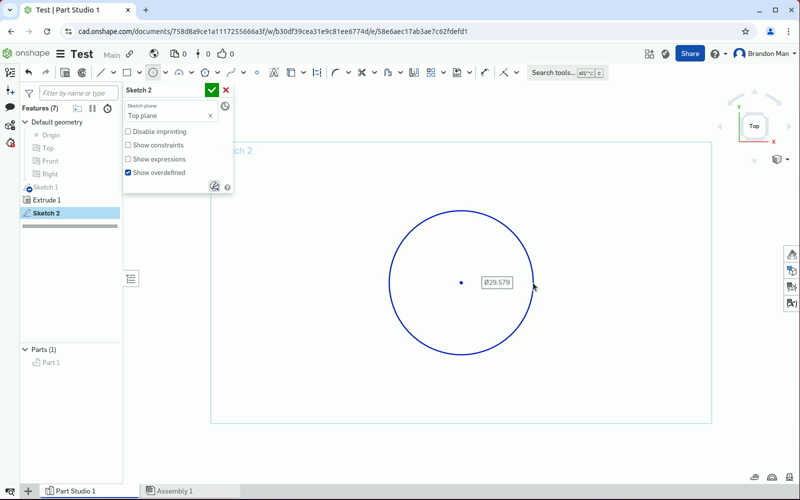
key(c)
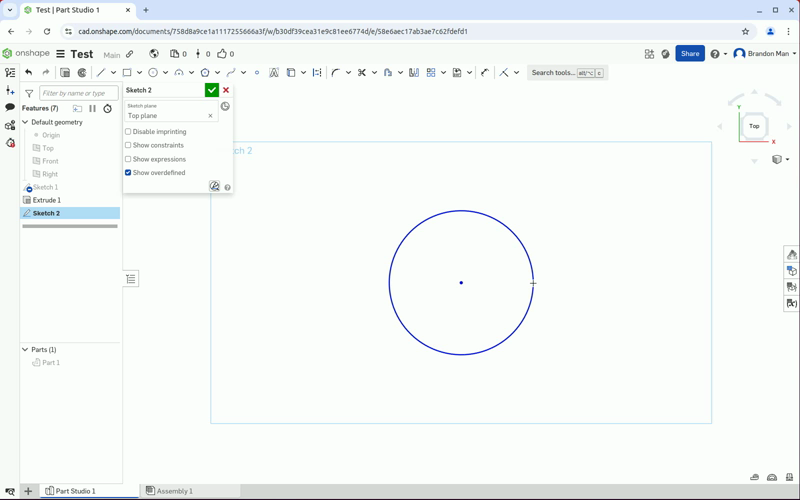
key_down(shift)
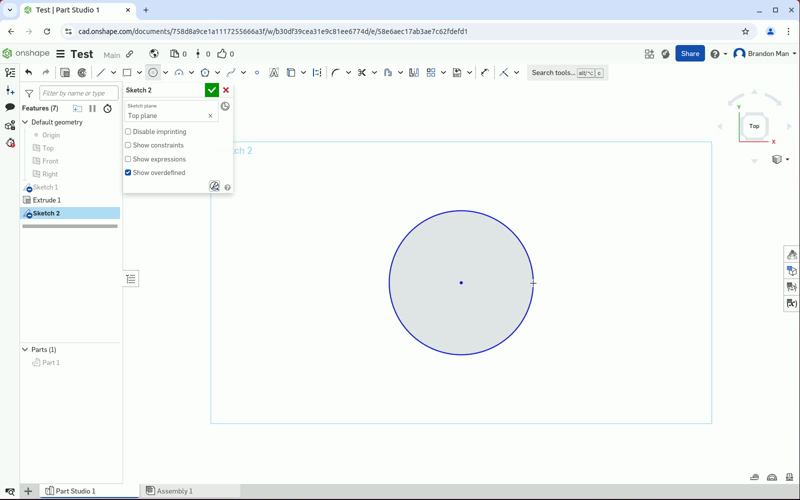
mouse_move(461, 282)
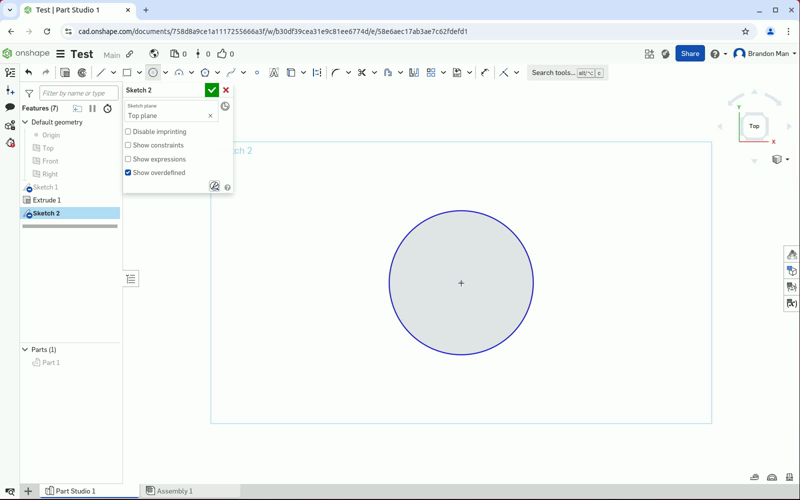
click(461, 282)
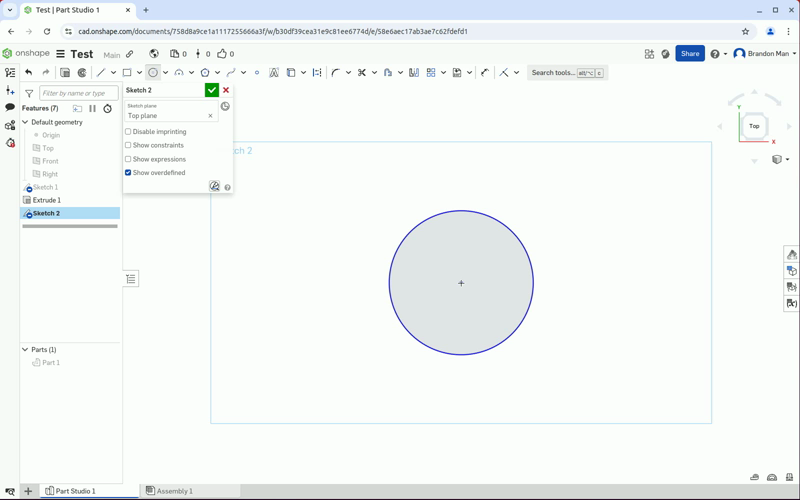
key_up(shift)
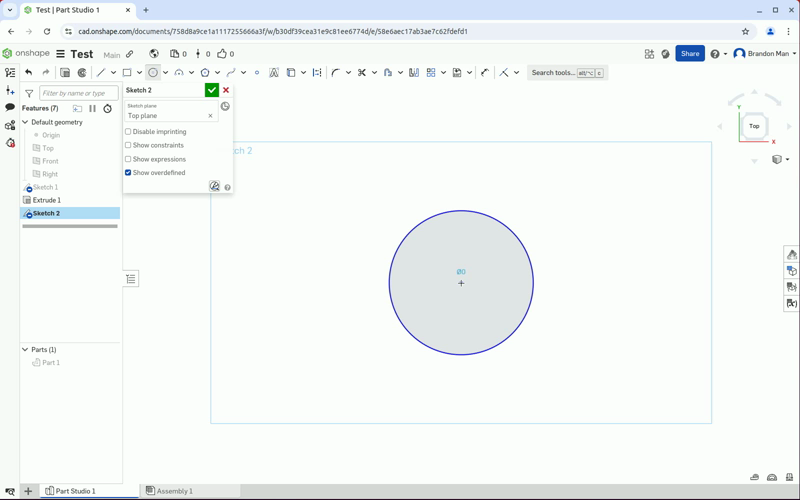
mouse_move(501, 282)
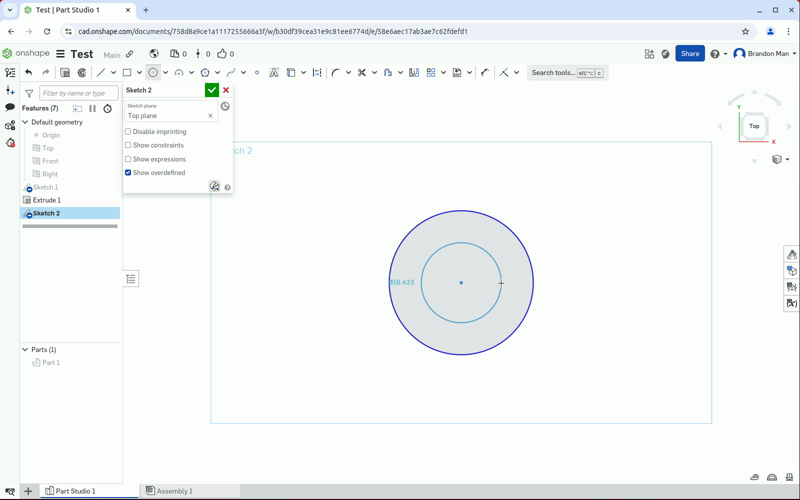
click(501, 282)
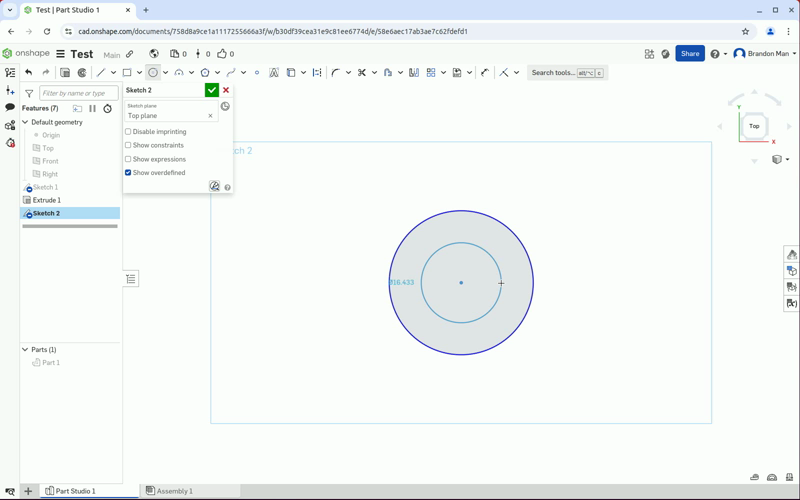
key(esc)
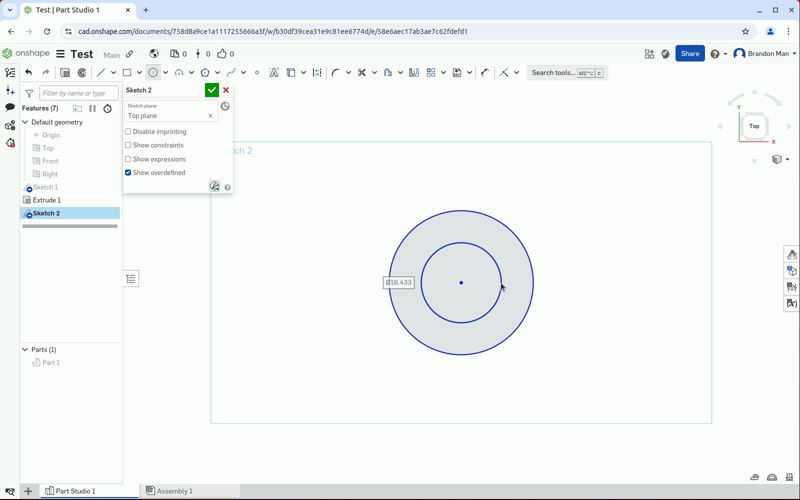
mouse_move(481, 234)
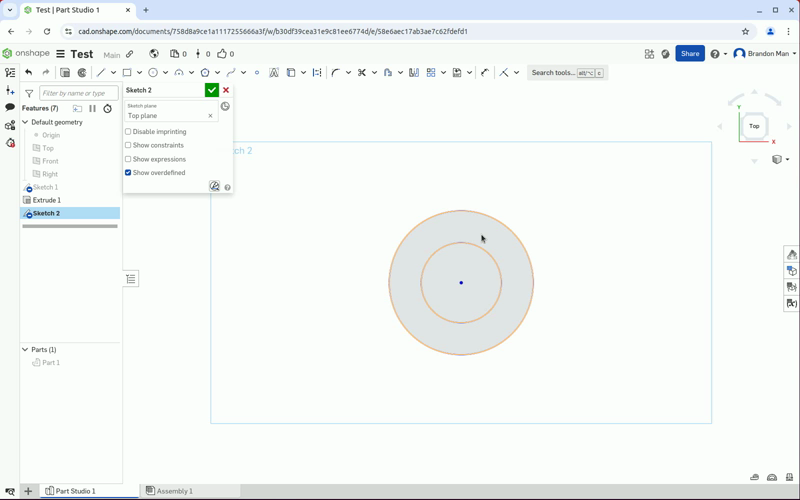
click(481, 234)
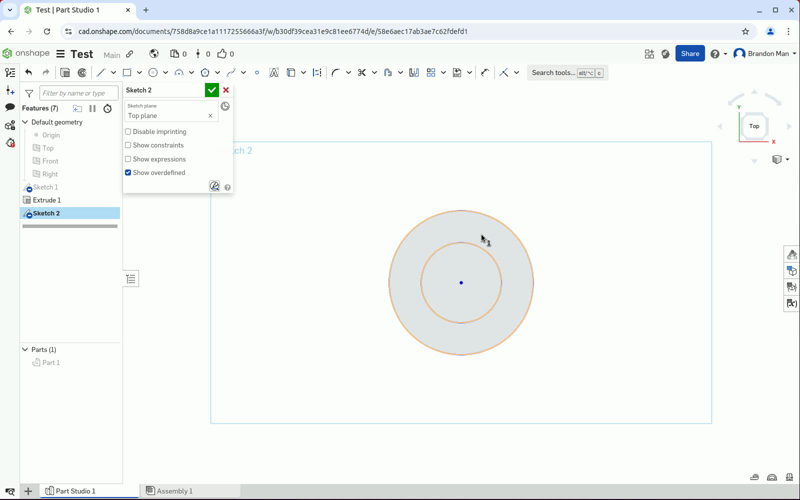
mouse_move(73, 352)
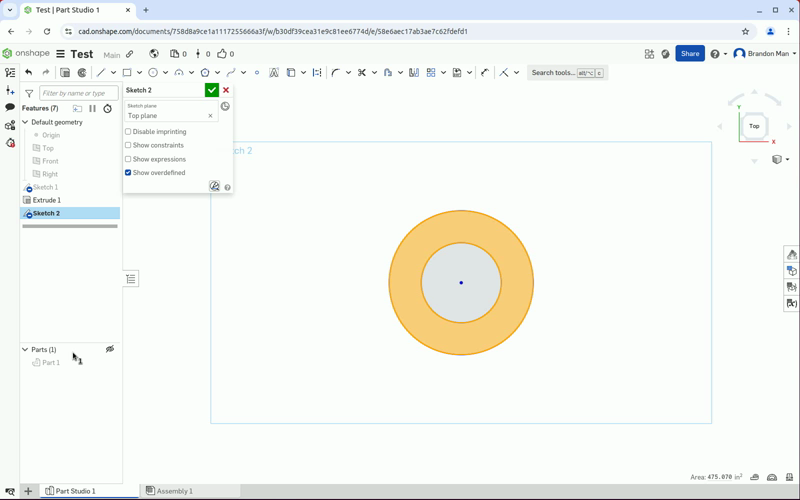
key(shift+y)
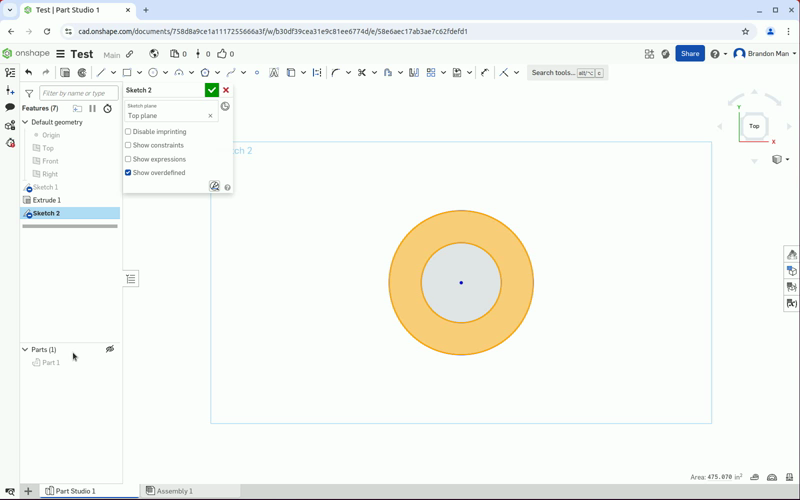
key(shift+e)
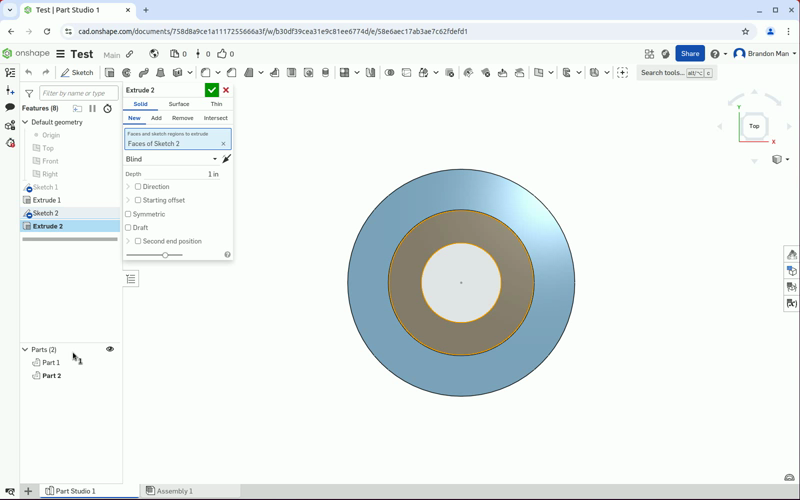
mouse_move(143, 106)
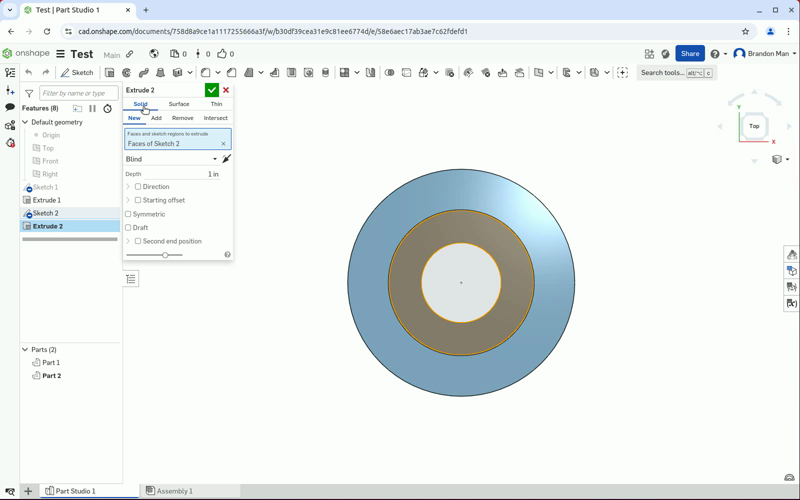
click(143, 106)
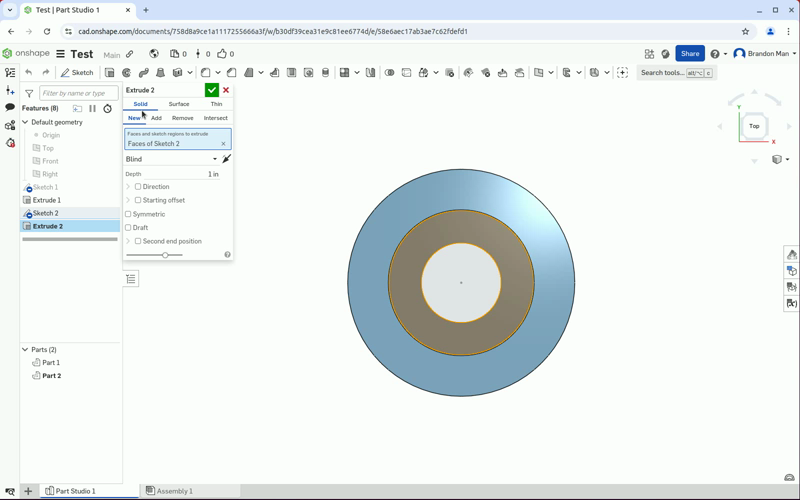
mouse_move(137, 120)
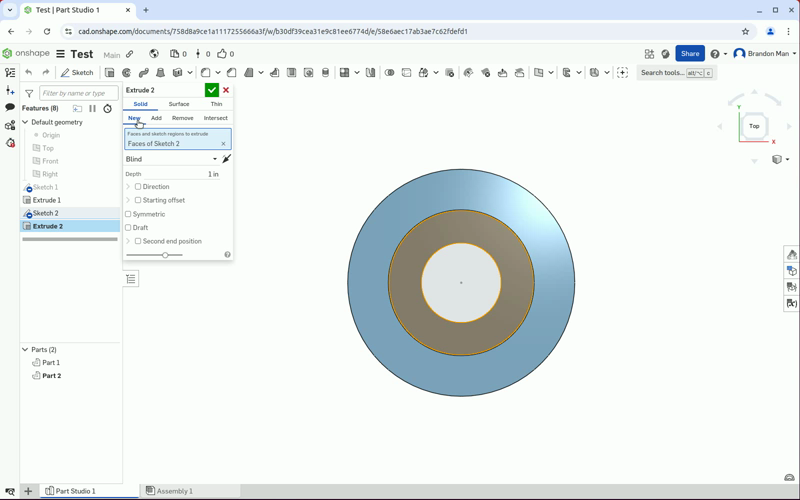
click(137, 120)
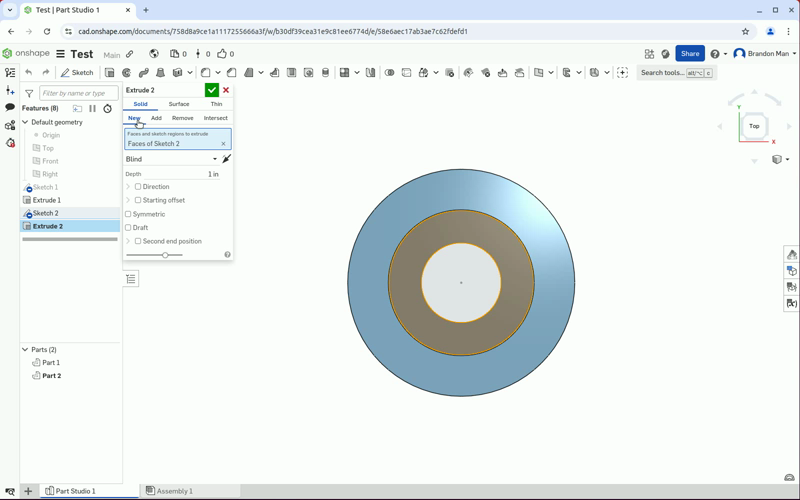
key(tab, 4)
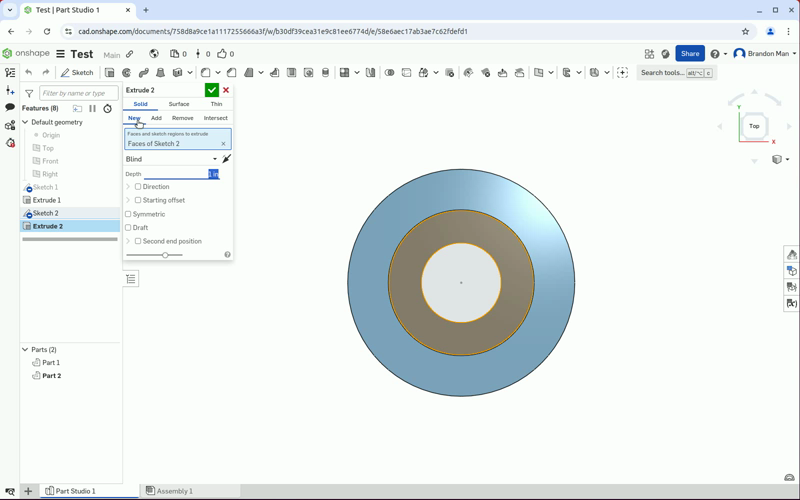
text(21.664)
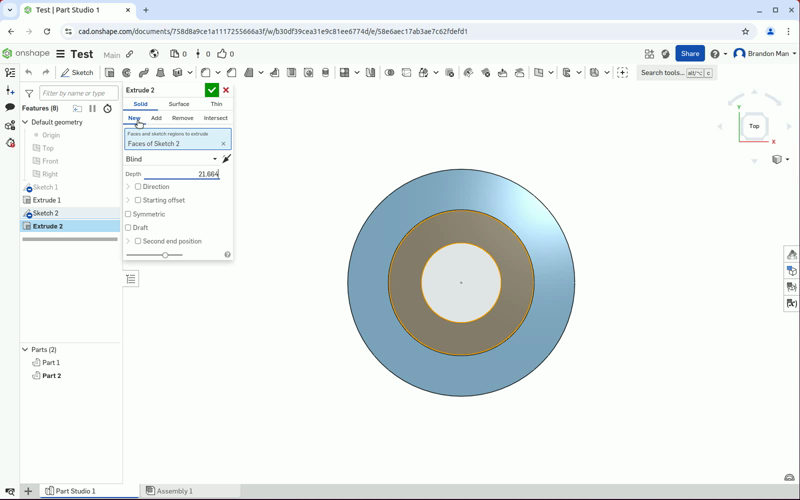
key(enter)
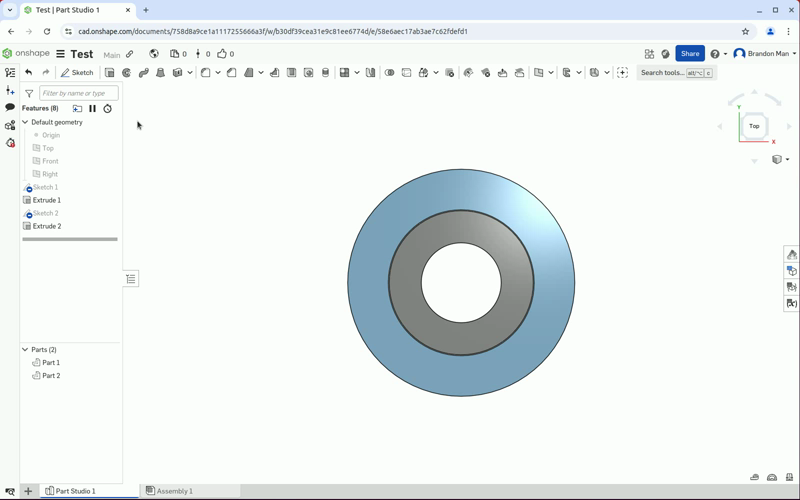
key(shift+h)
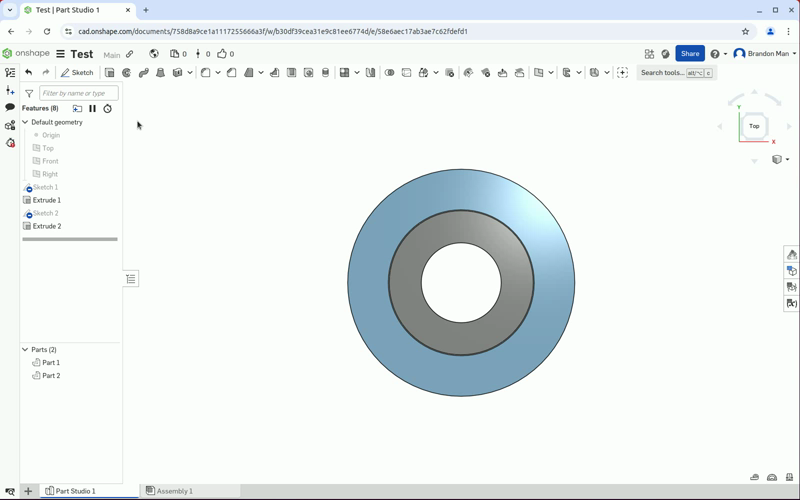
key(shift+h)
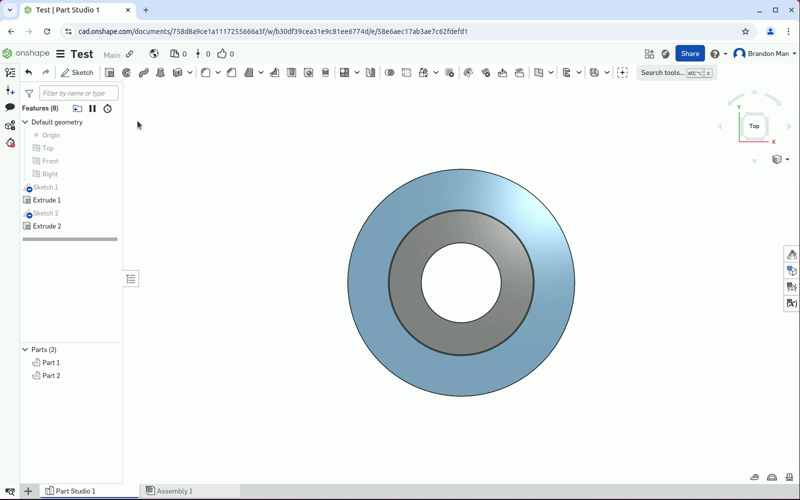
mouse_move(73, 189)
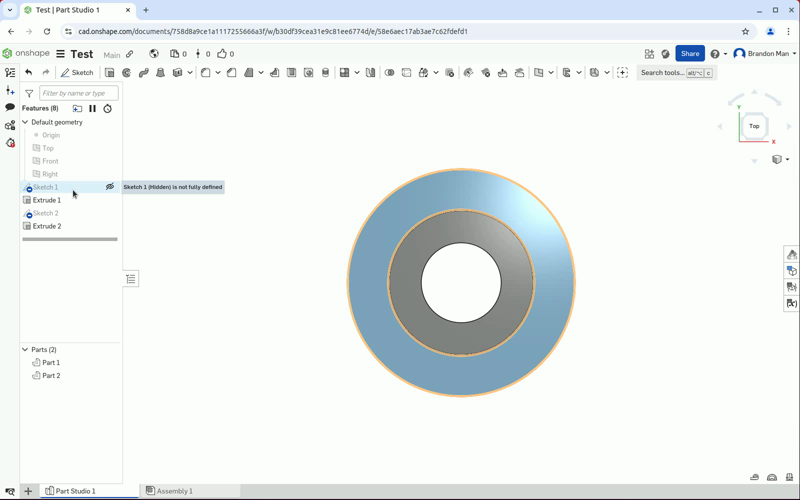
click(73, 189)
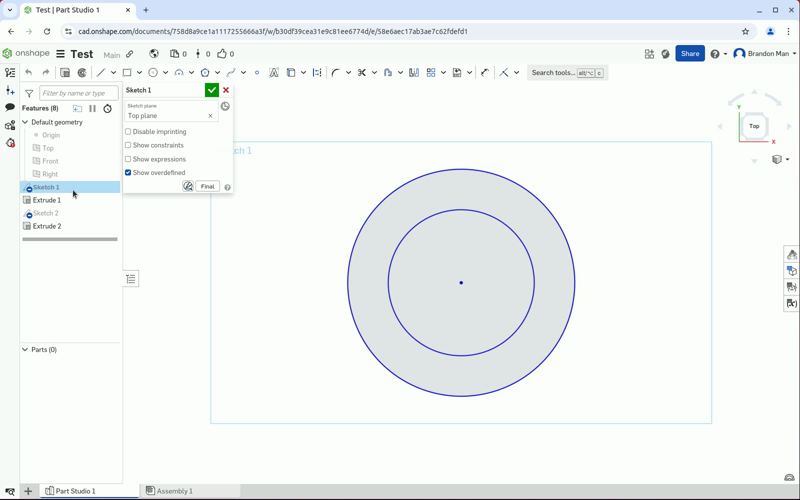
mouse_move(229, 92)
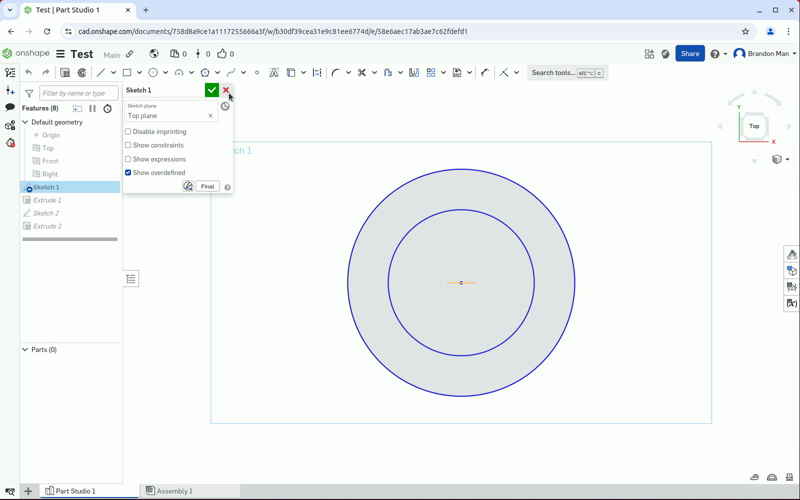
click(229, 92)
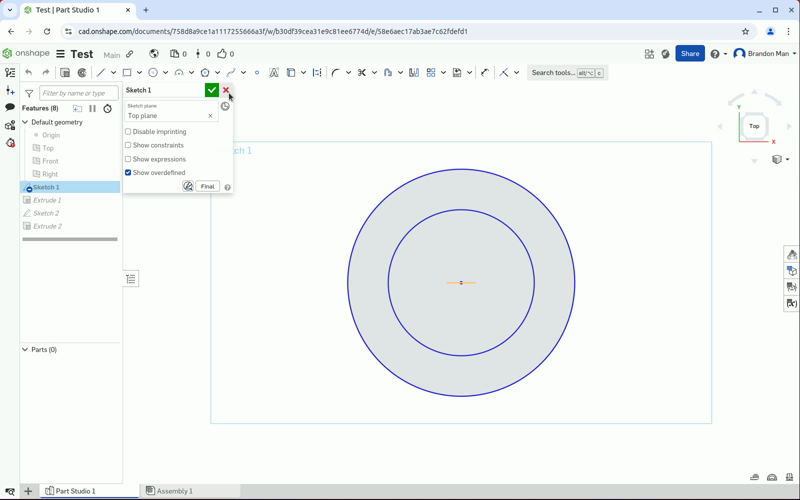
key(shift+s)
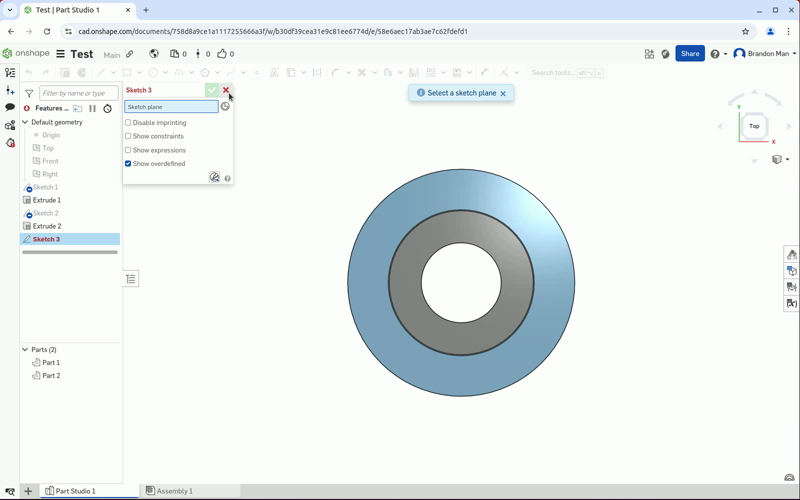
mouse_move(73, 150)
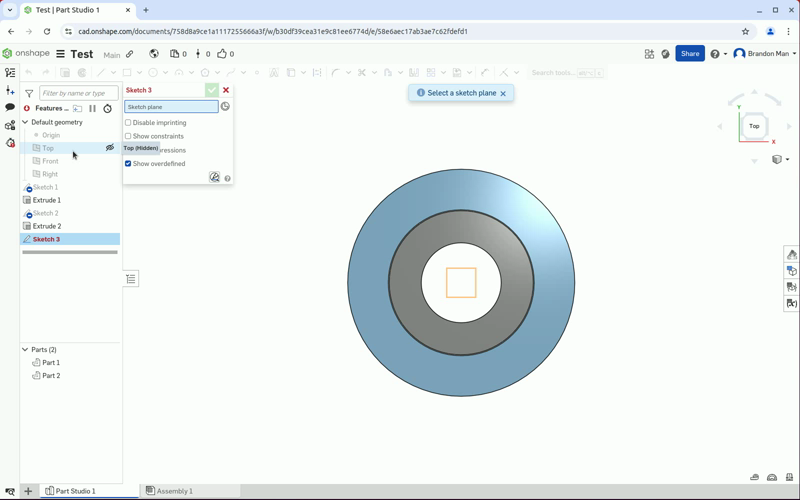
click(73, 150)
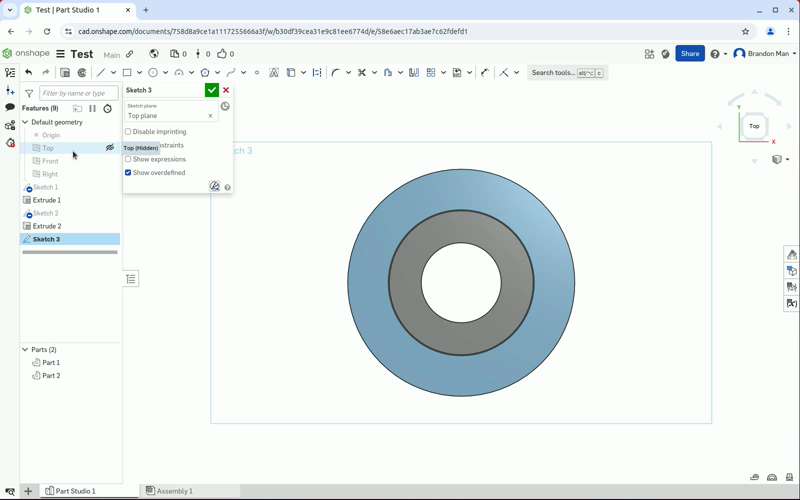
mouse_move(73, 352)
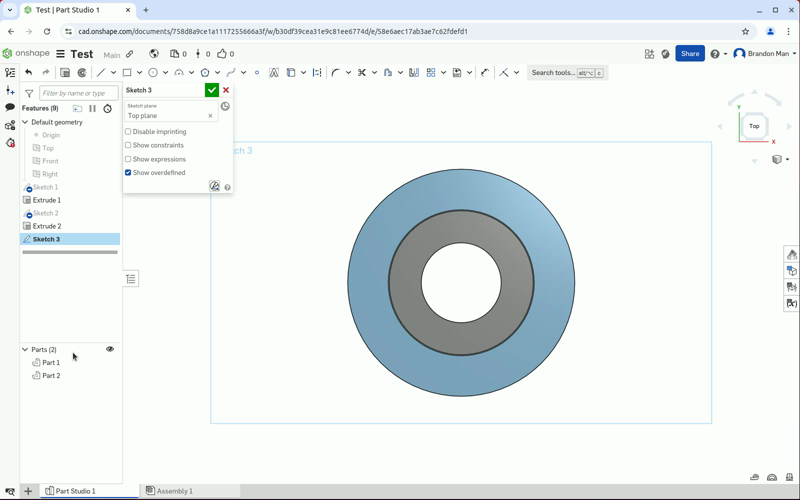
key(y)
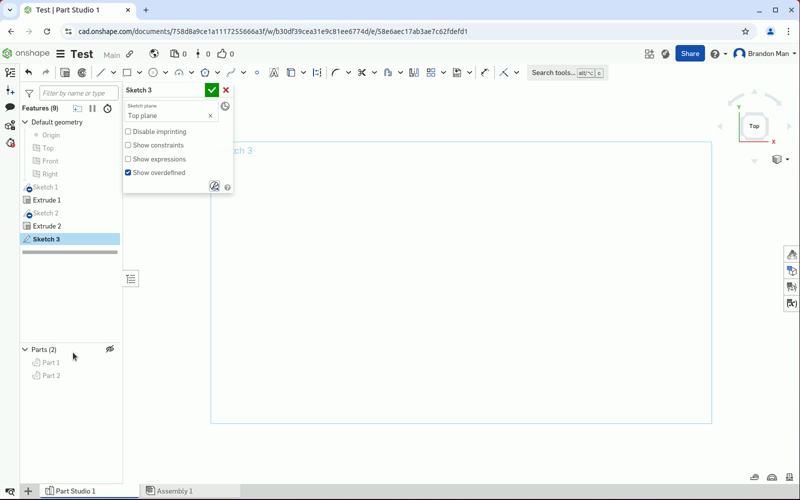
key(c)
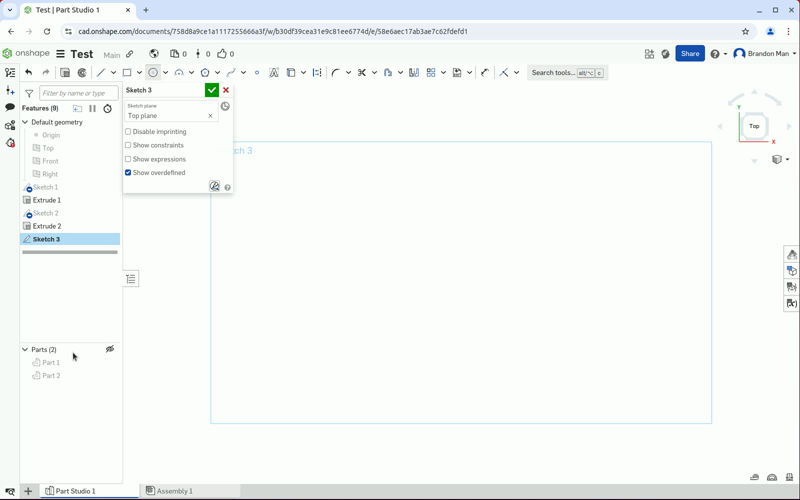
key_down(shift)
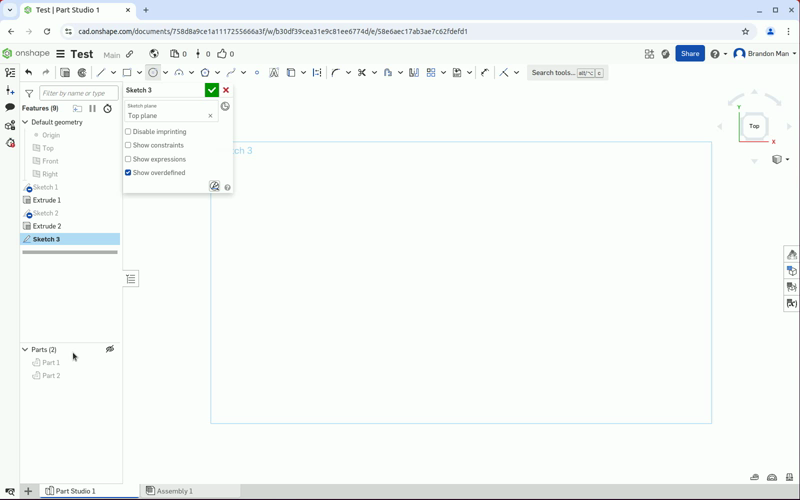
mouse_move(461, 282)
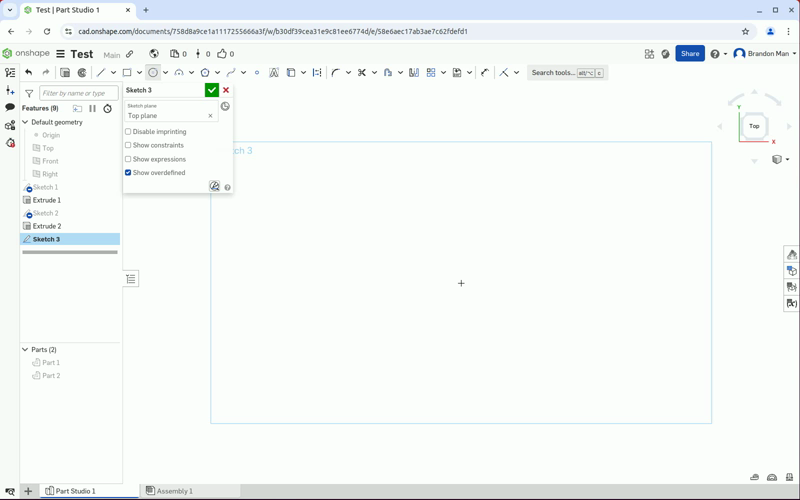
click(461, 282)
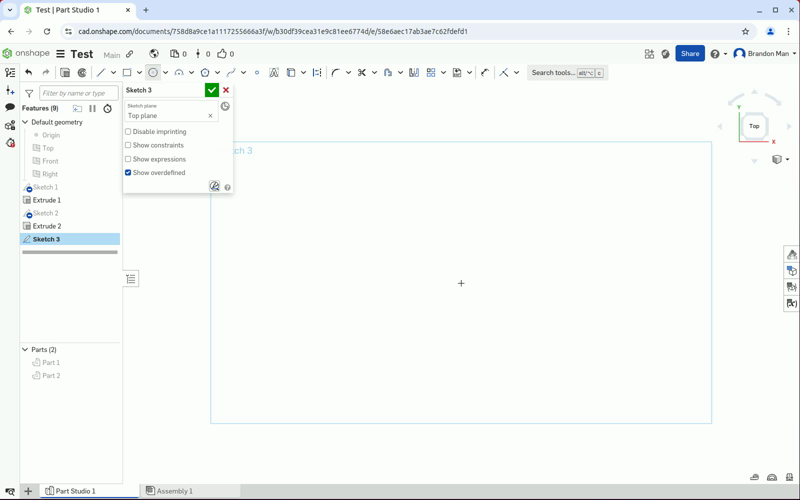
key_up(shift)
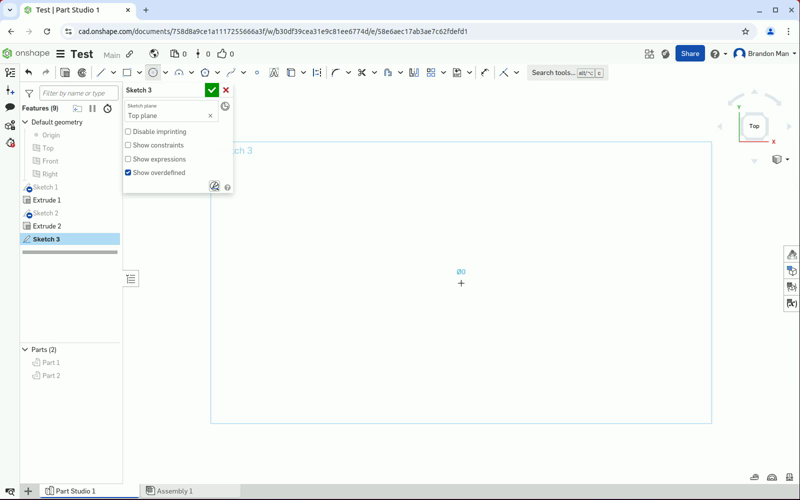
mouse_move(533, 282)
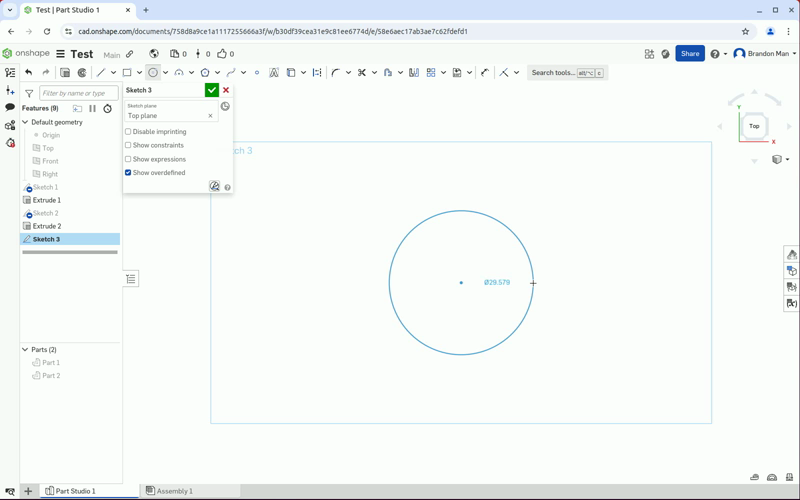
click(533, 282)
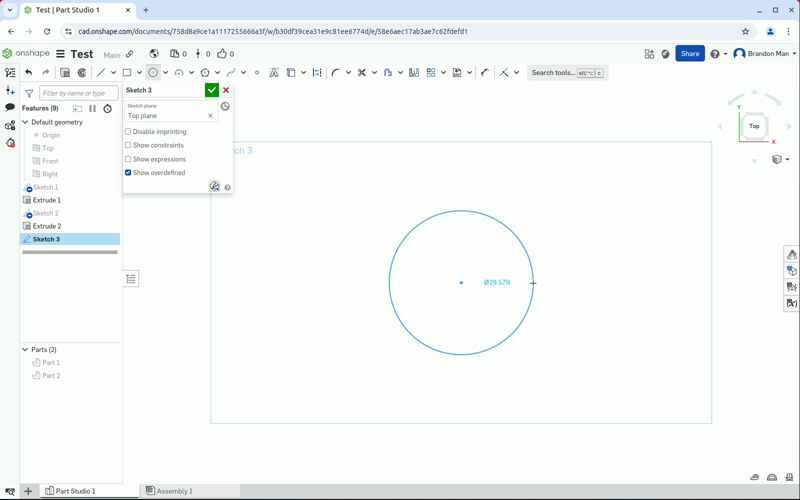
key(esc)
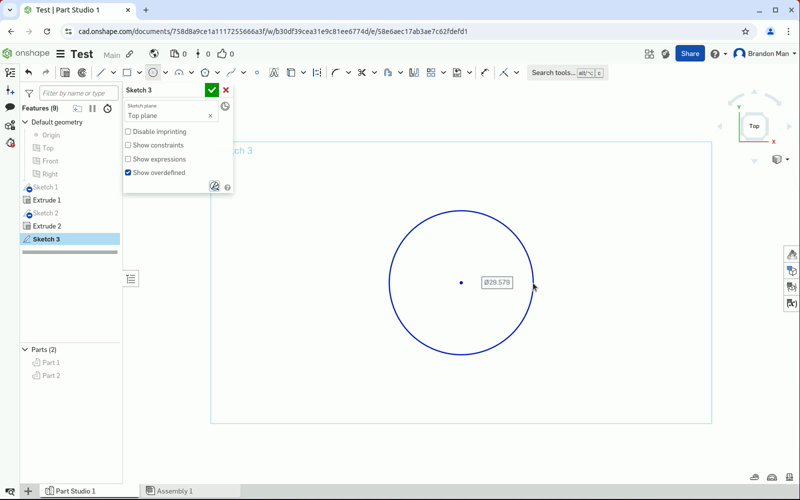
key(c)
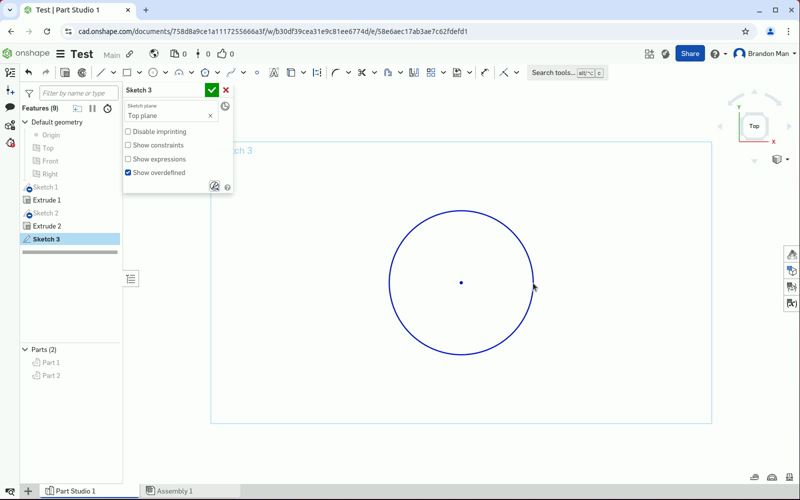
key_down(shift)
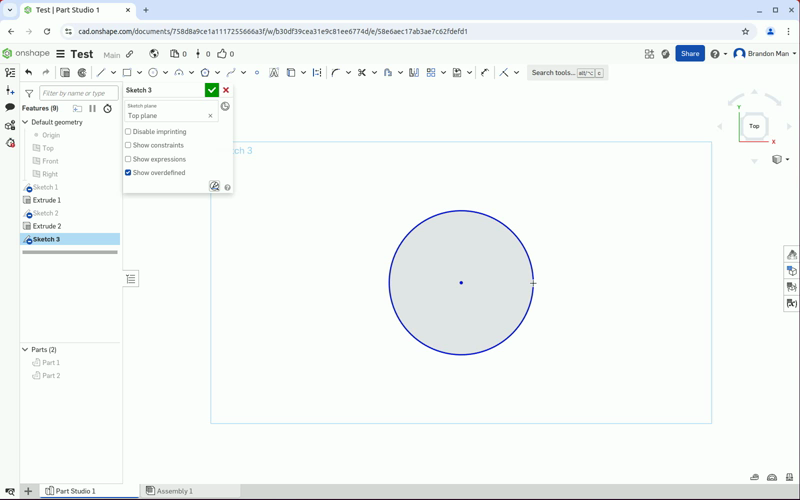
mouse_move(461, 282)
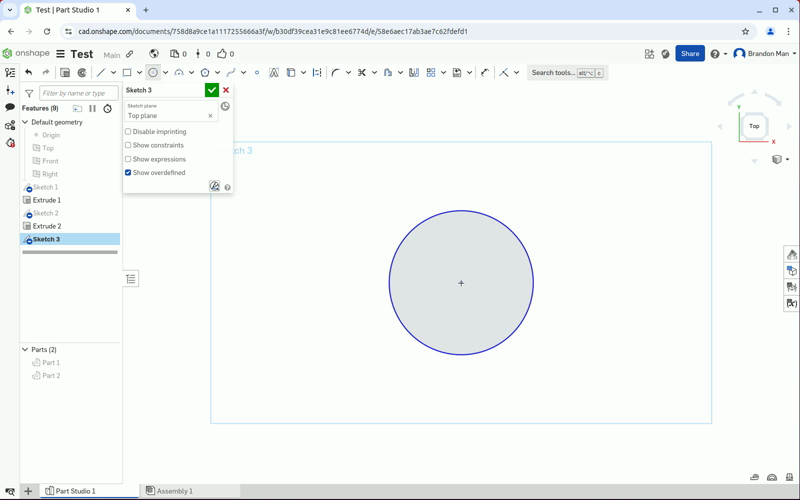
click(461, 282)
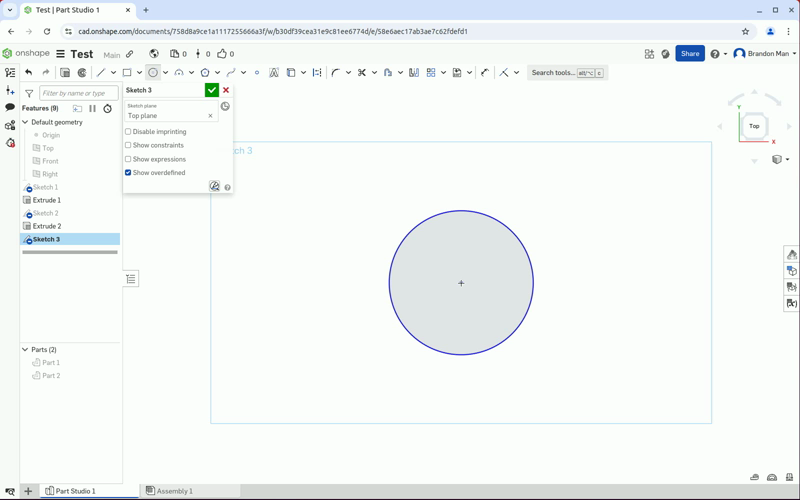
key_up(shift)
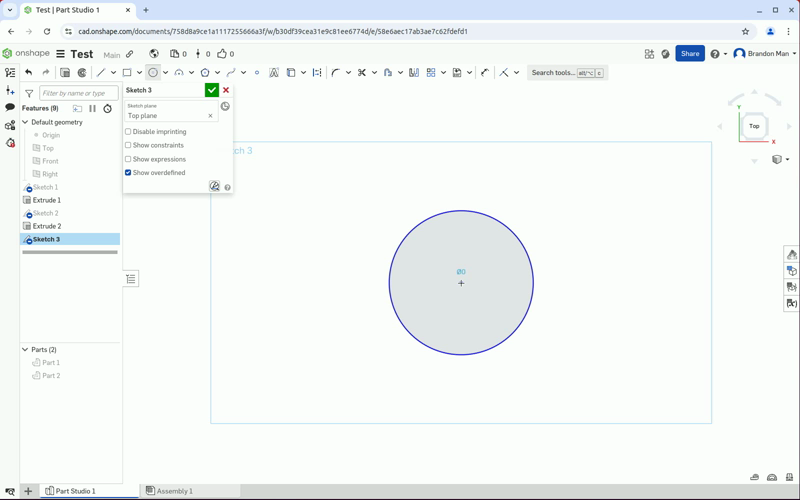
mouse_move(501, 282)
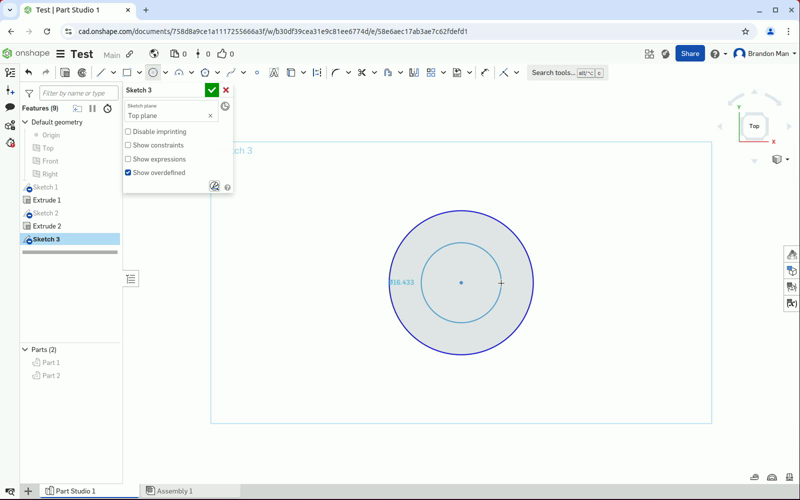
click(501, 282)
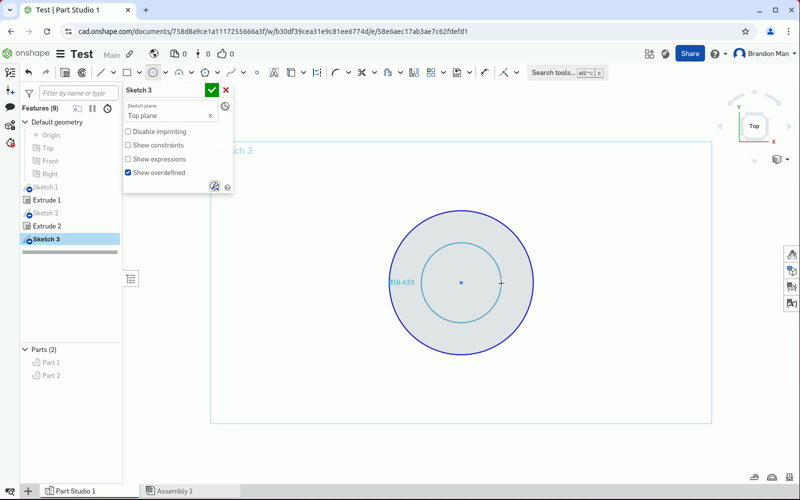
key(esc)
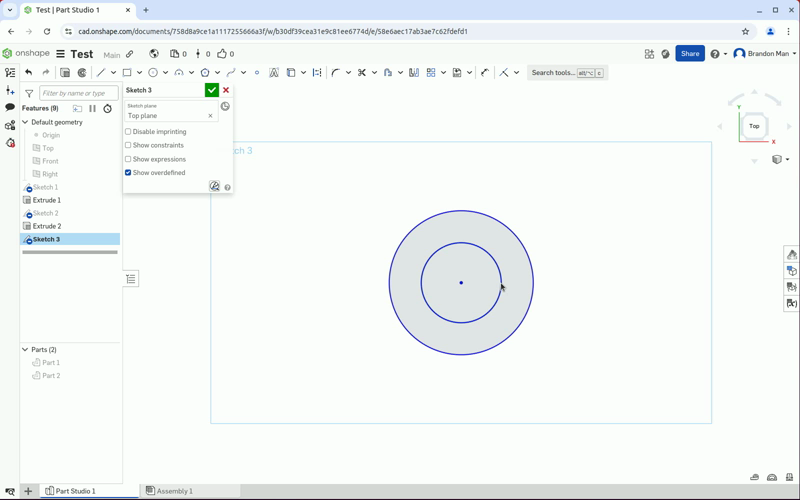
mouse_move(436, 227)
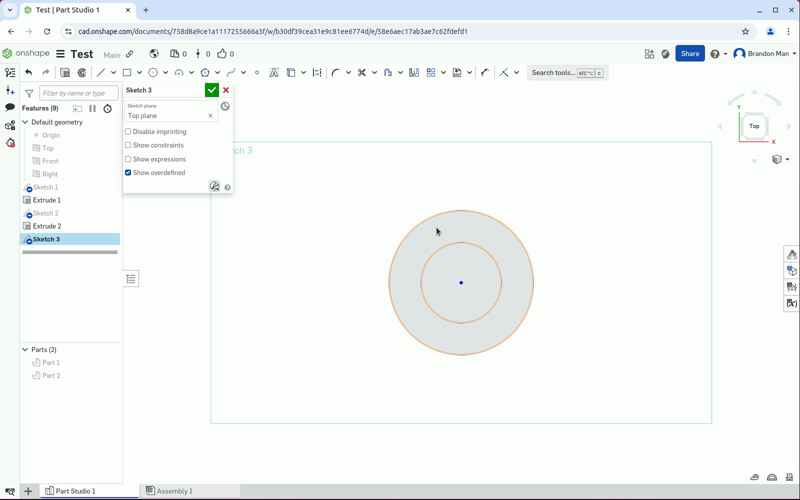
click(436, 227)
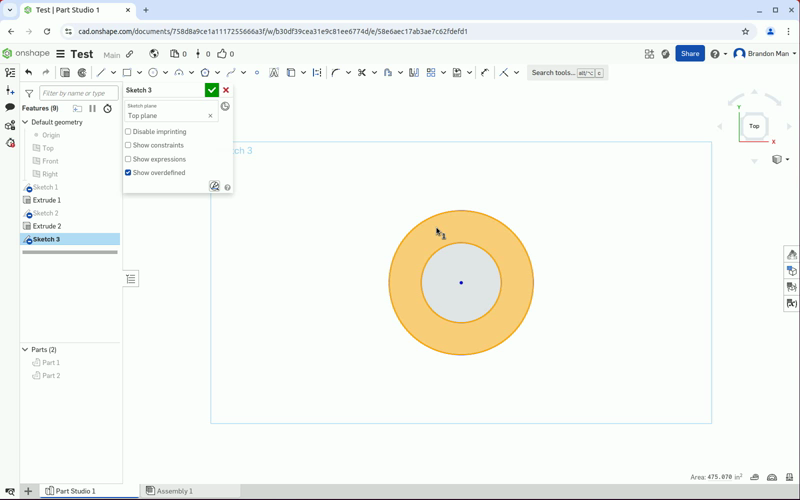
mouse_move(73, 352)
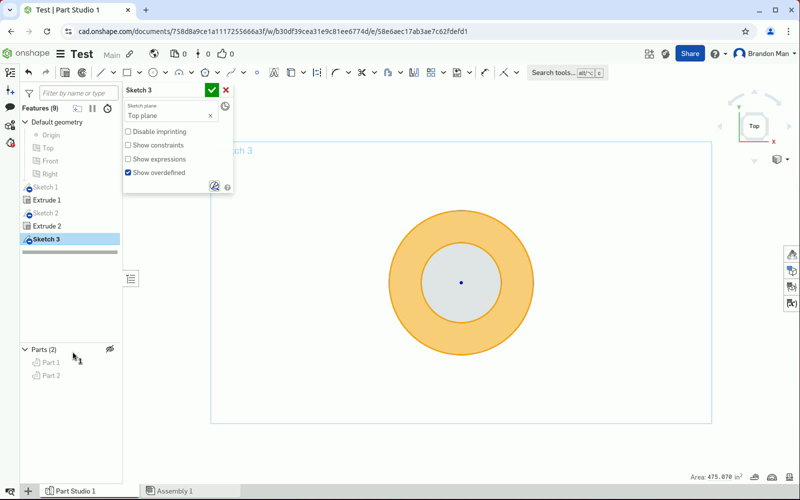
key(shift+y)
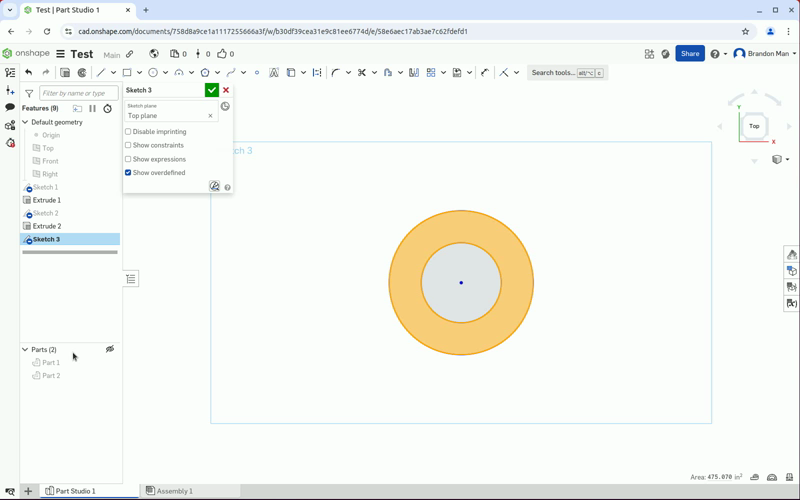
key(shift+e)
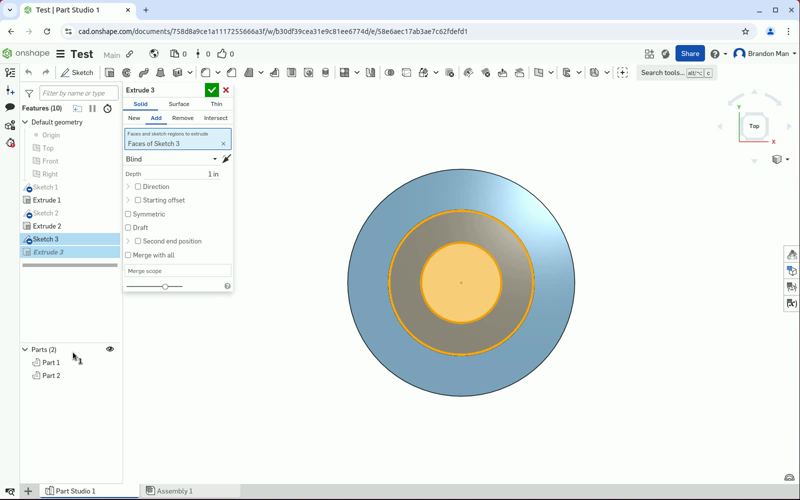
mouse_move(143, 106)
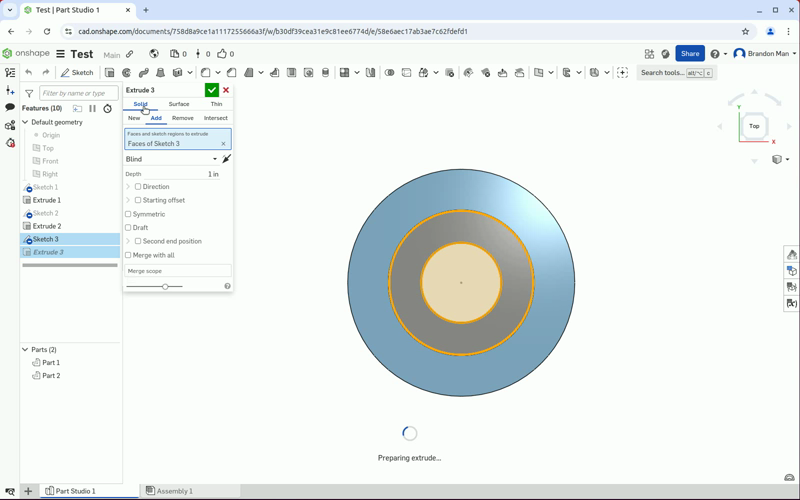
click(143, 106)
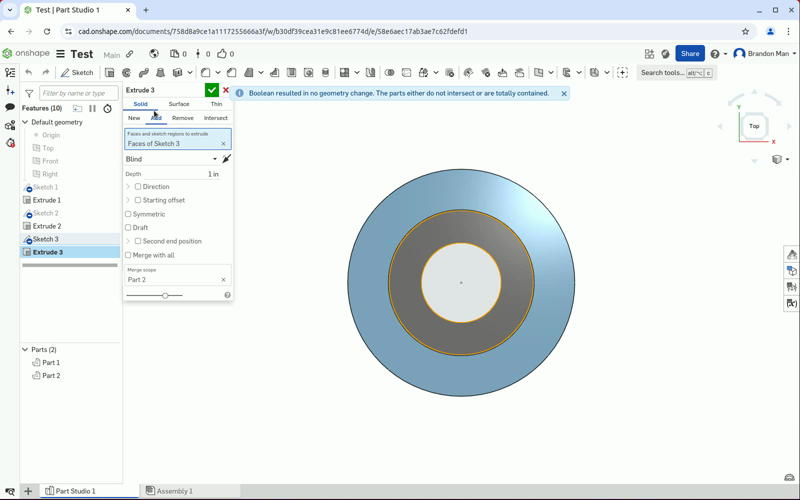
mouse_move(186, 120)
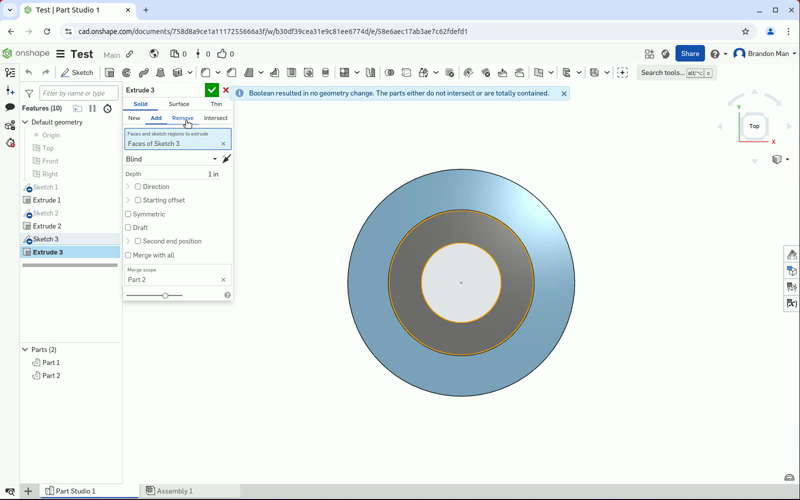
click(186, 120)
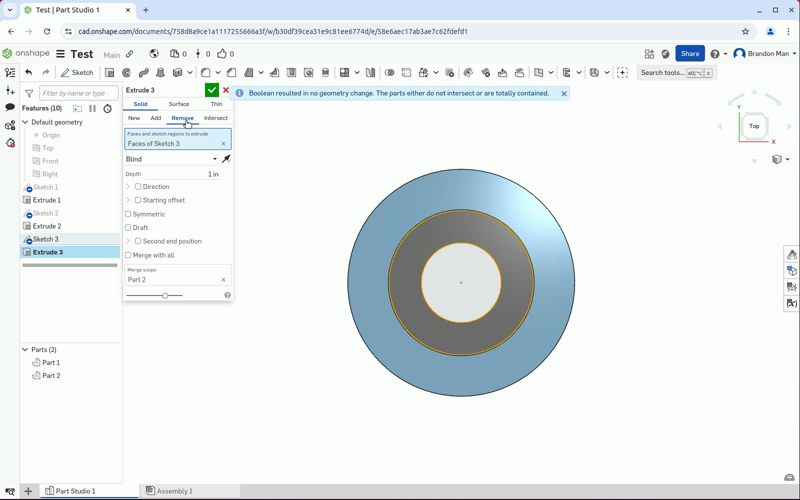
key(tab, 4)
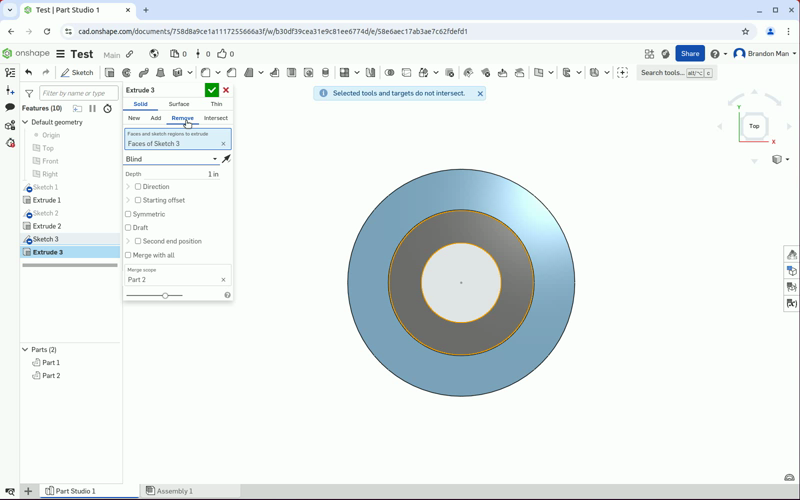
text(-16.368)
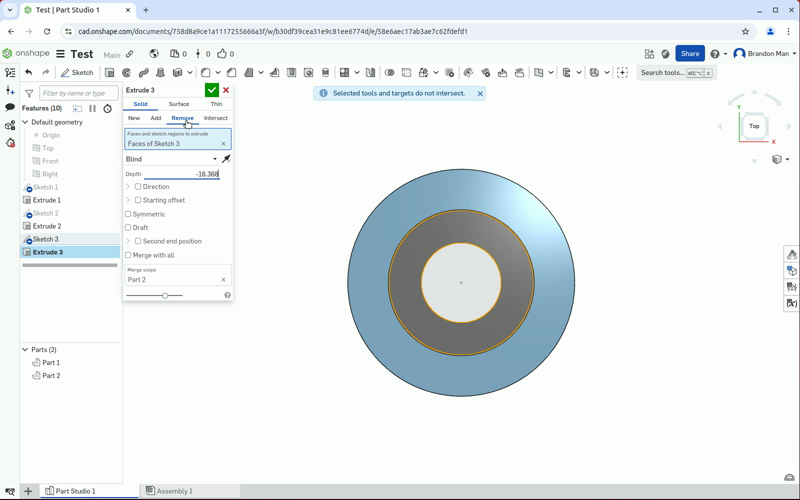
key(tab, 6)
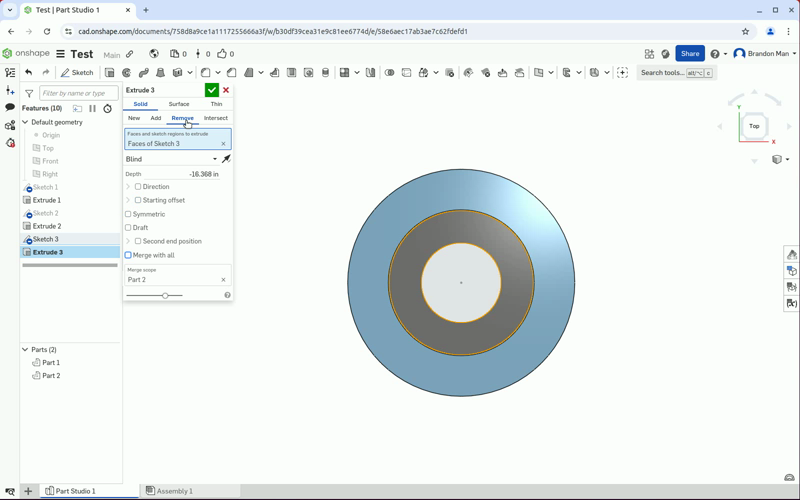
key(space)
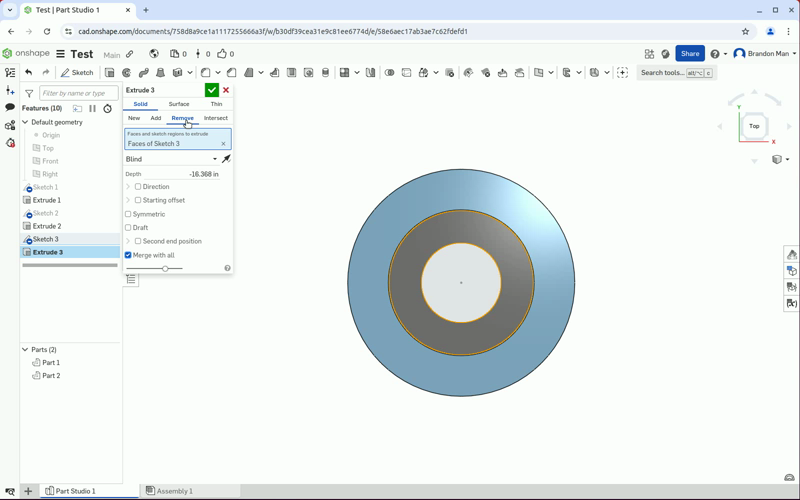
key(enter)
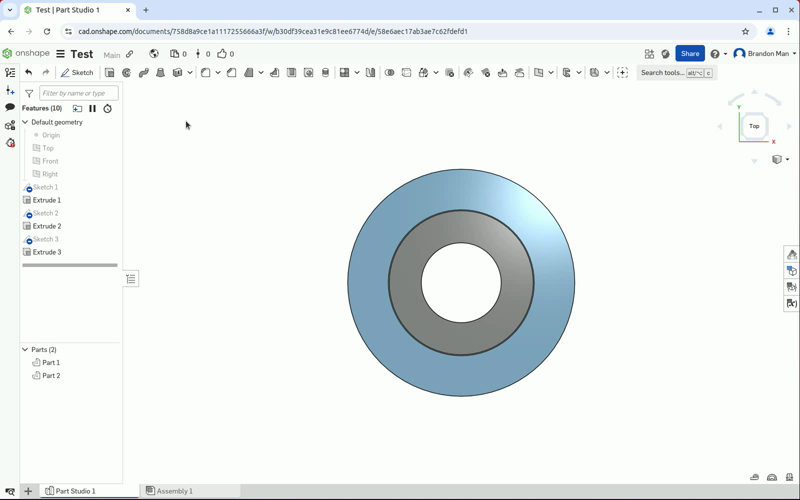
key(shift+h)
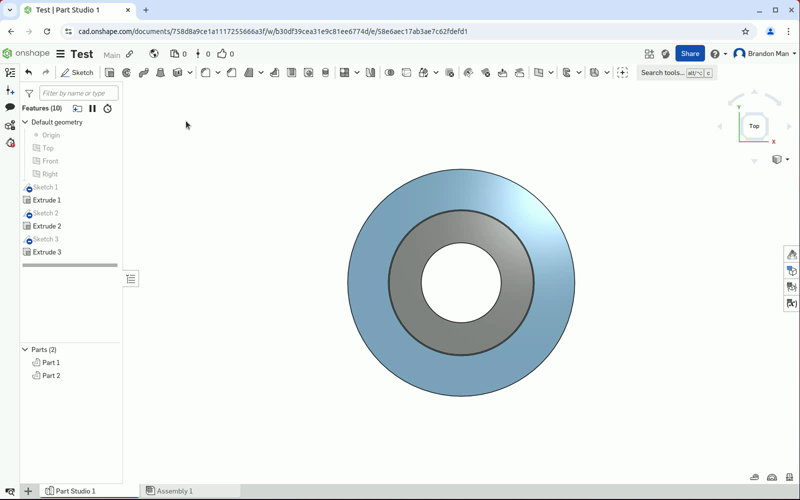
key(shift+h)
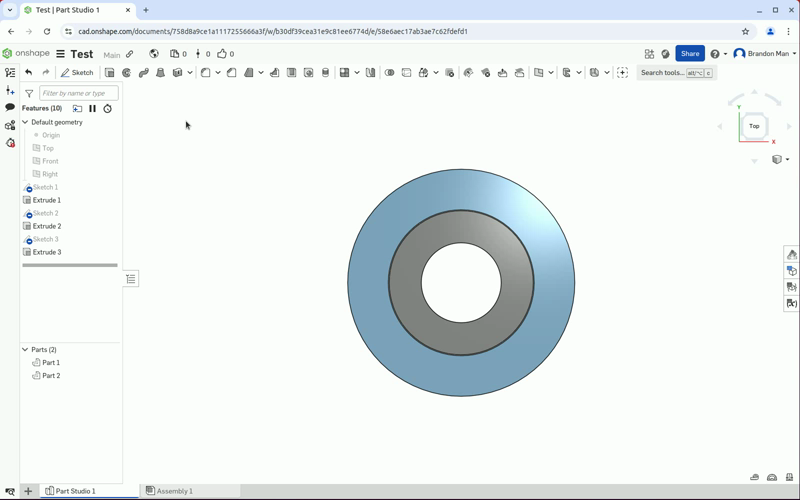
key(shift+7)
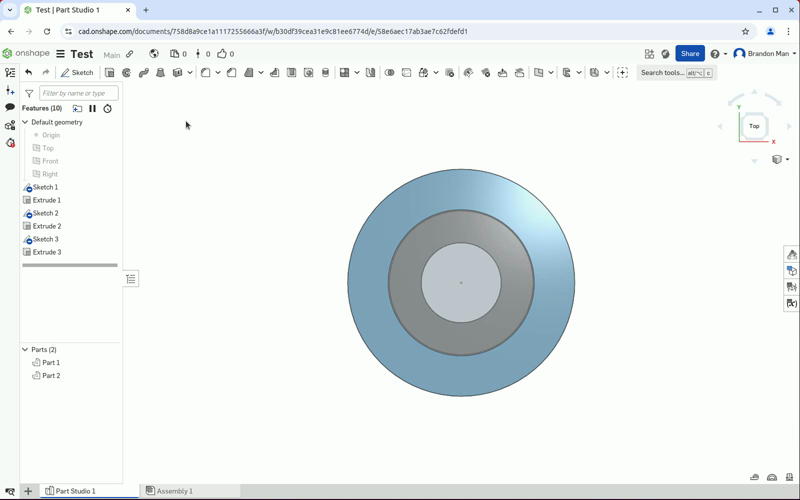
key(up, 3)
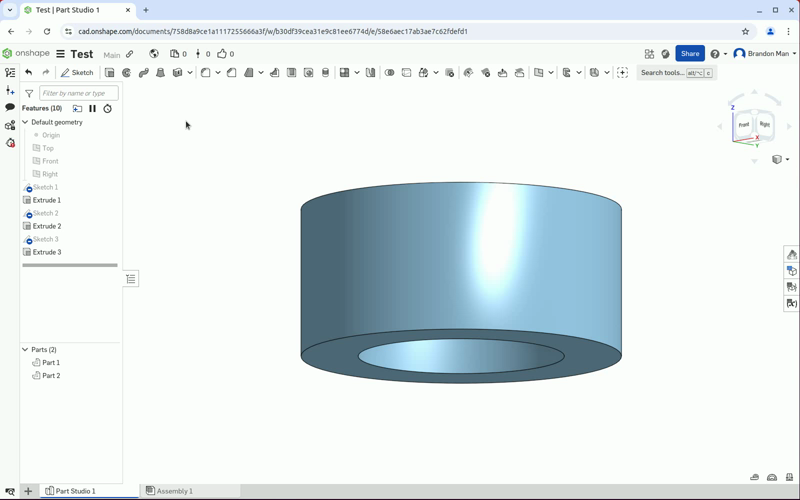
key(left, 3)
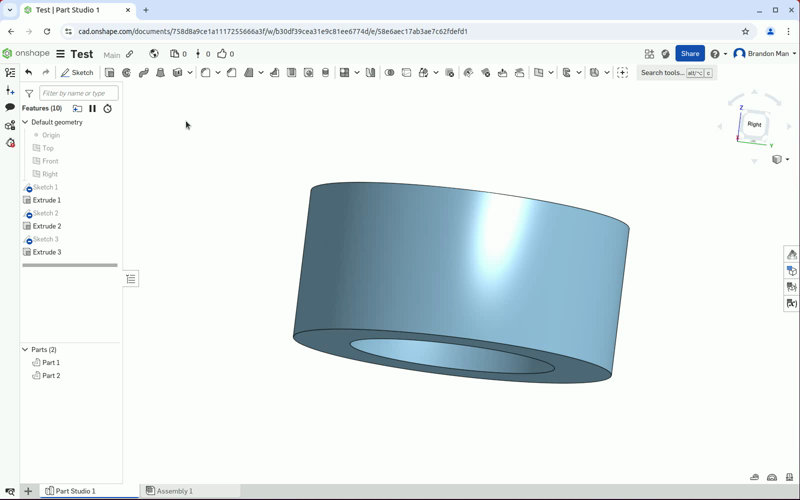
key(right, 3)
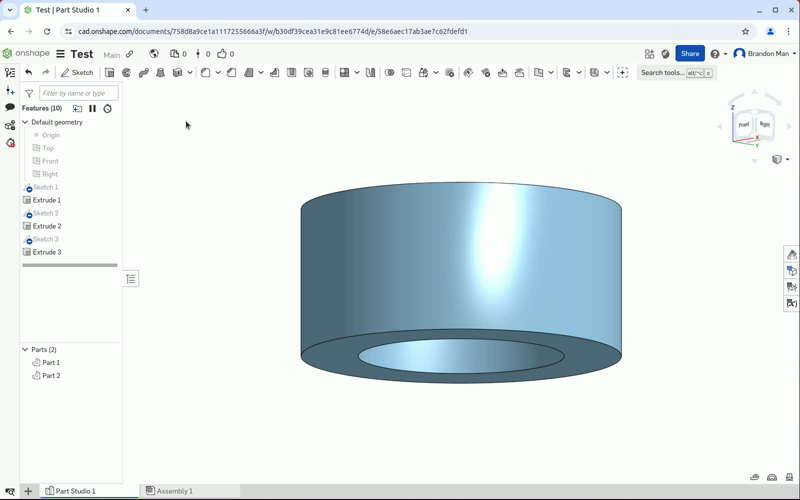
key(down, 3)
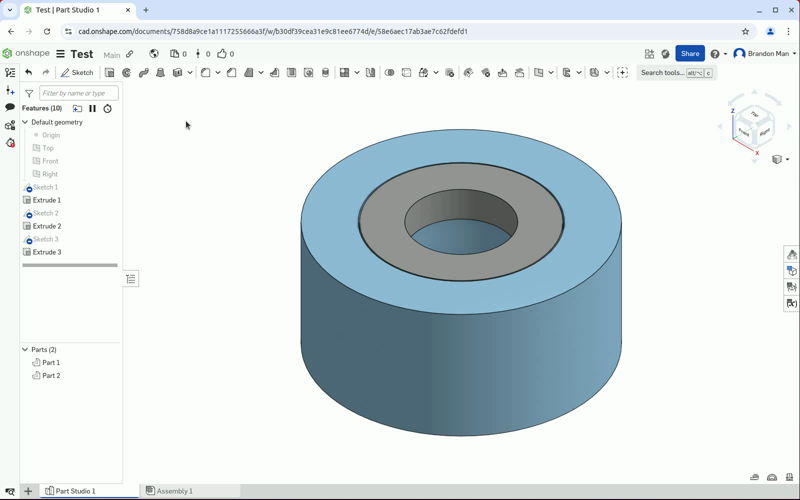
mouse_move(73, 189)
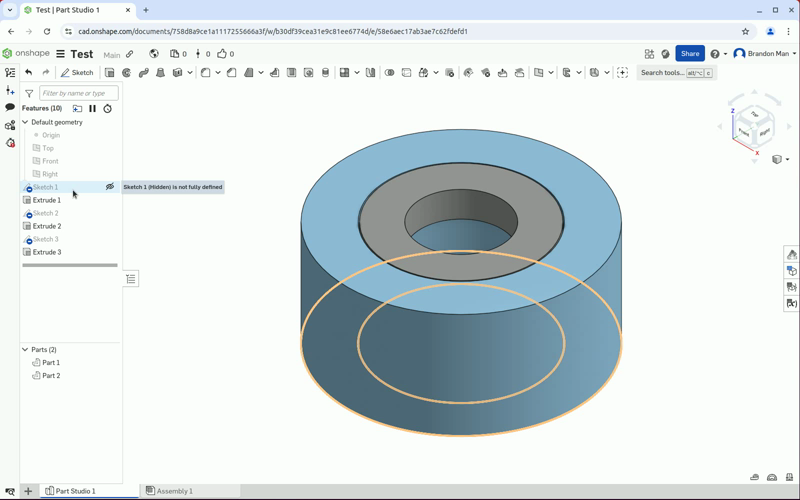
click(73, 189)